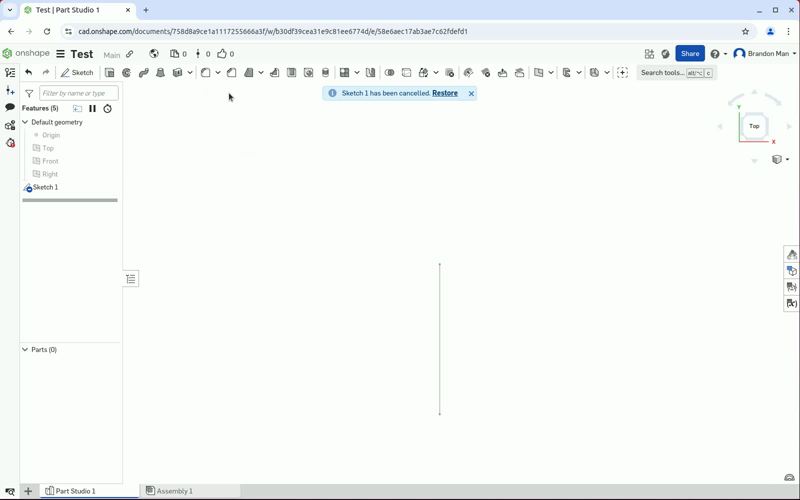
key(shift+h)
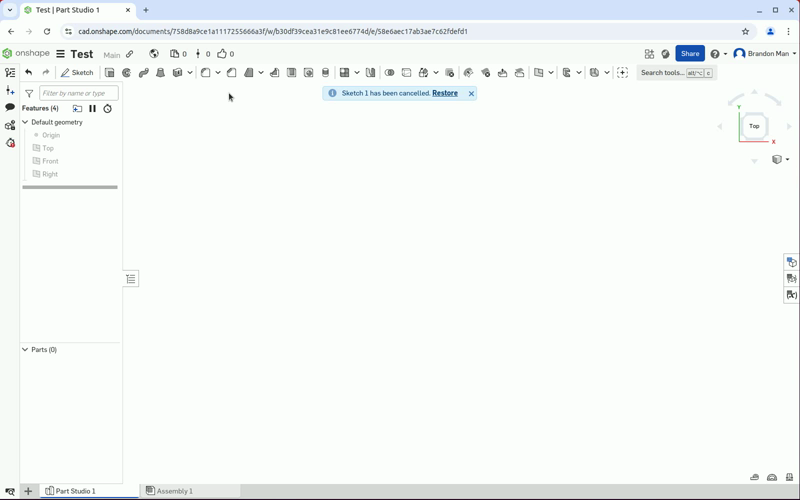
mouse_move(73, 352)
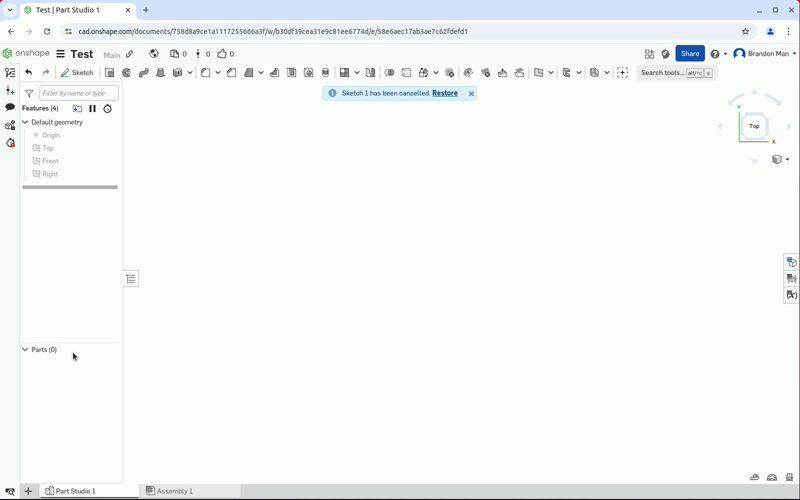
key(y)
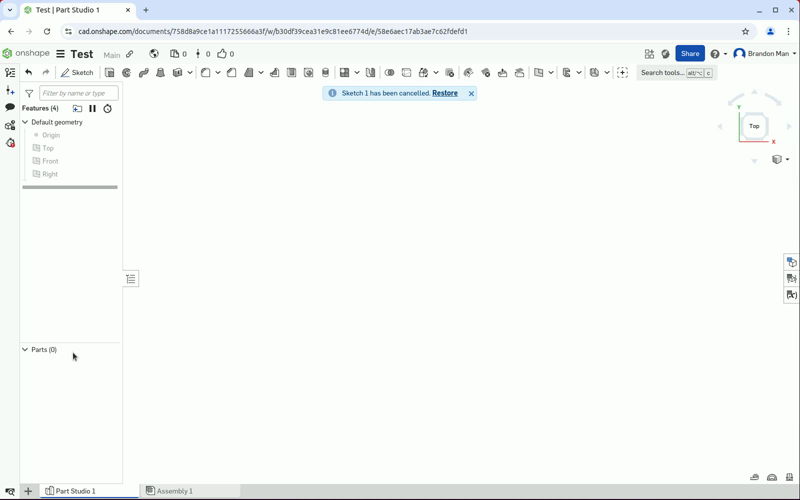
key(shift+p)
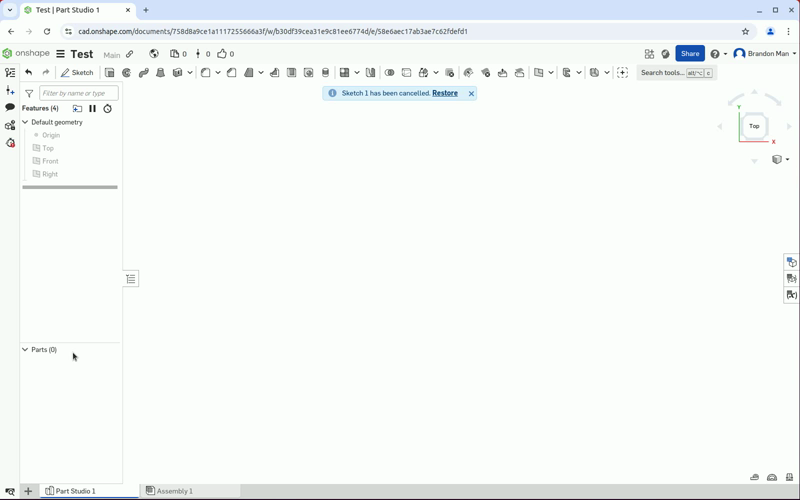
key(space)
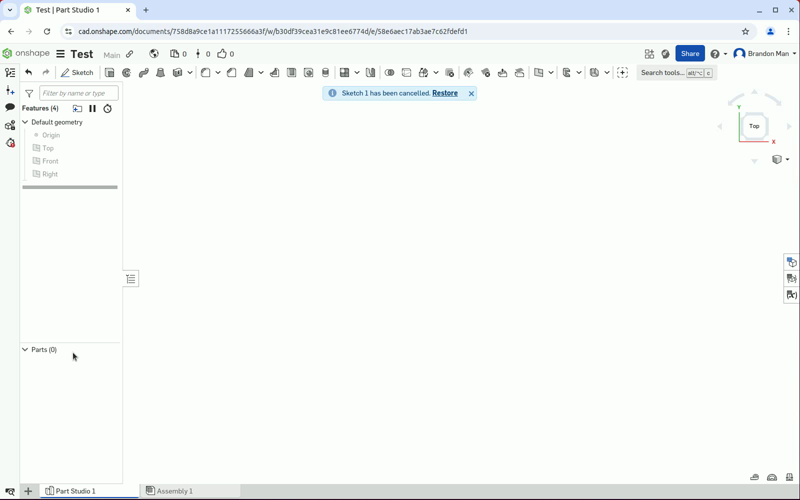
key_down(shift)
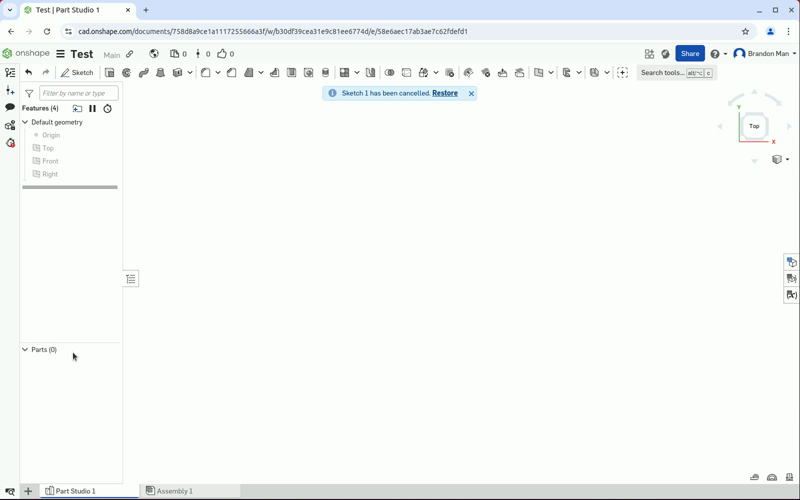
key(up)
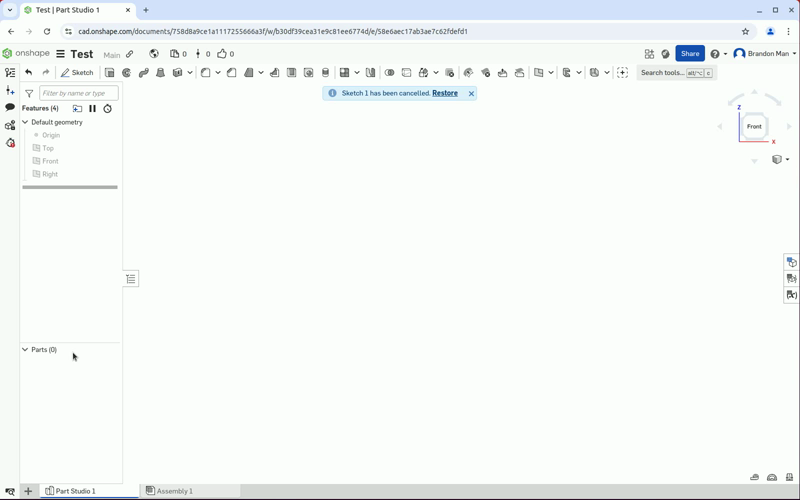
key_up(shift)
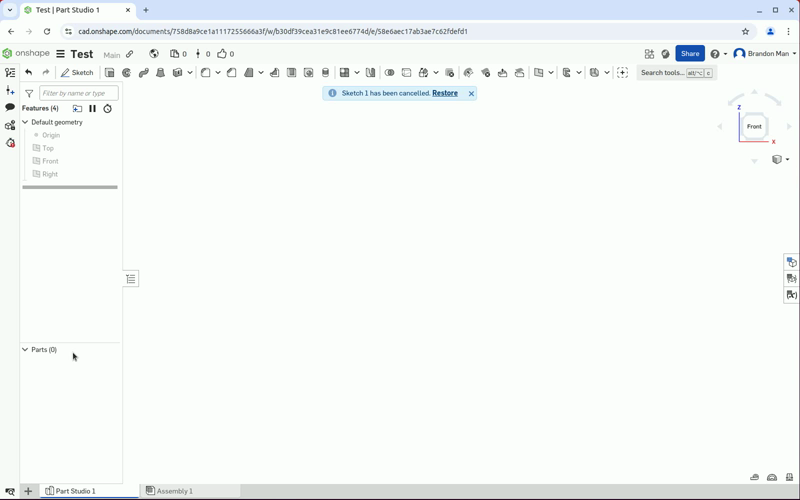
key(space)
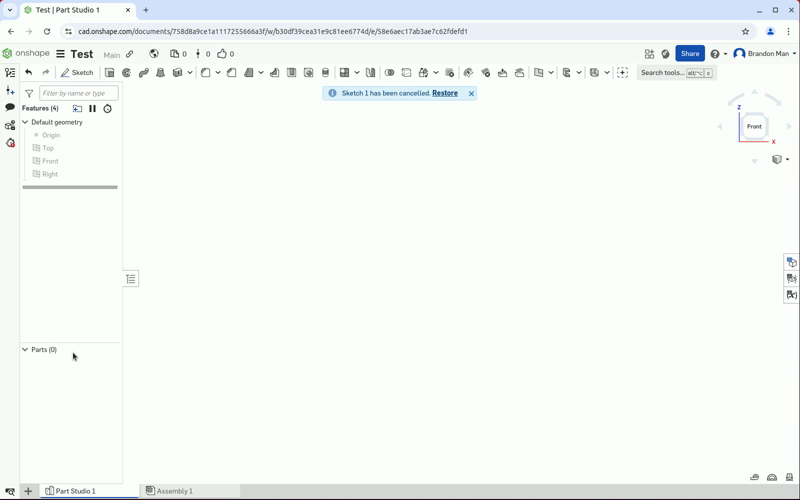
key_down(shift)
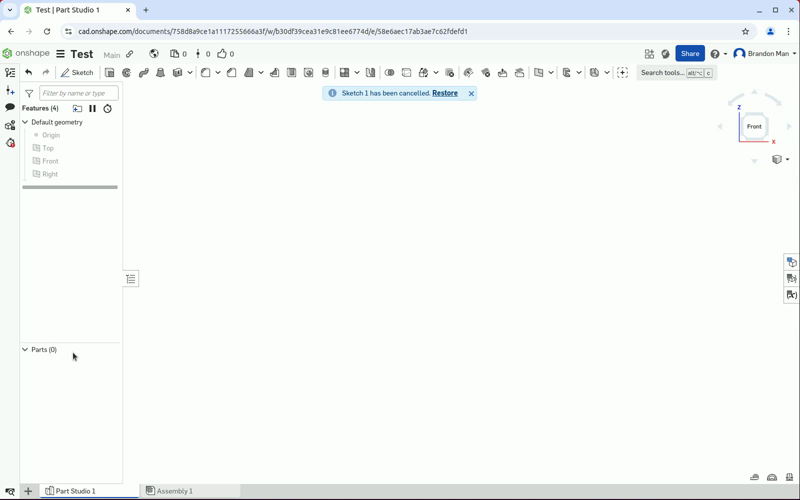
key(left)
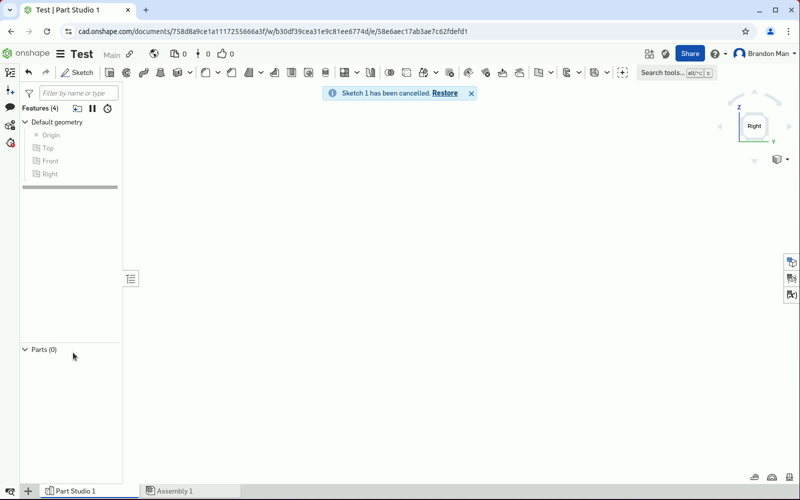
key_up(shift)
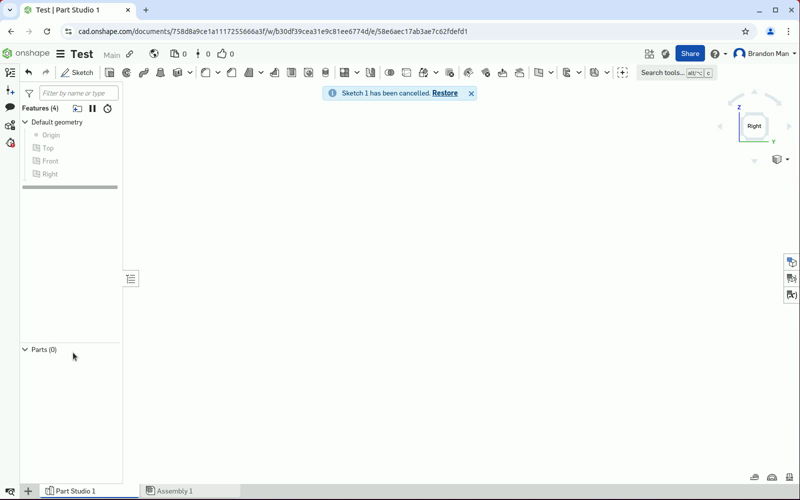
mouse_move(73, 352)
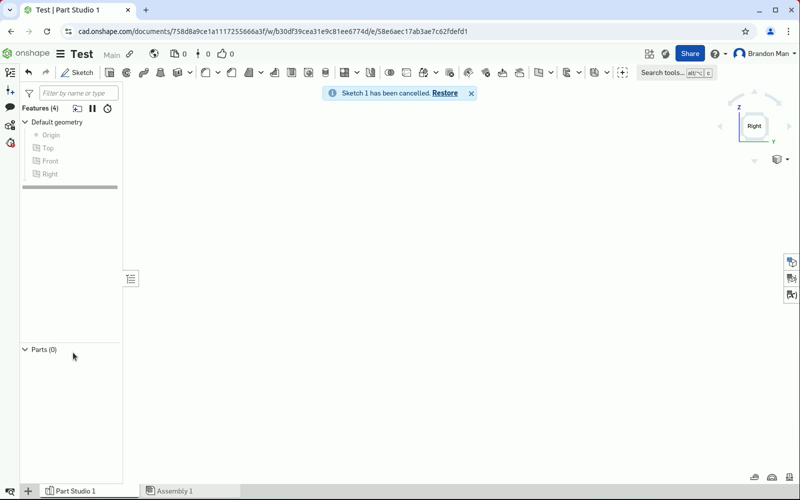
key(shift+y)
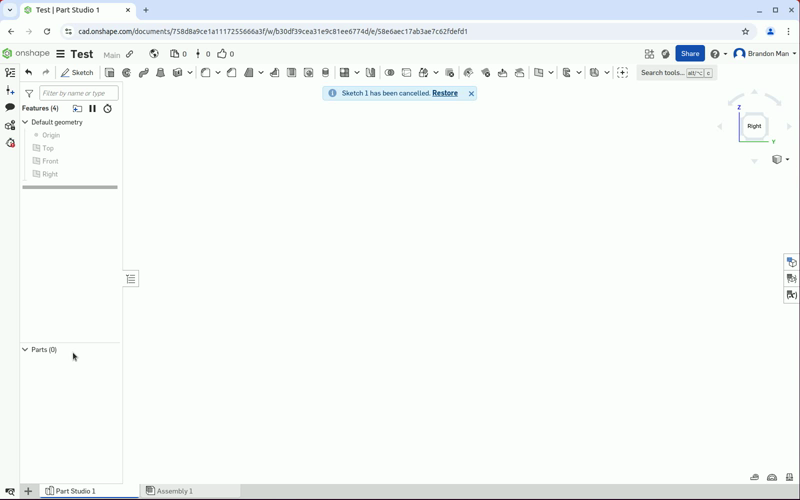
key(shift+s)
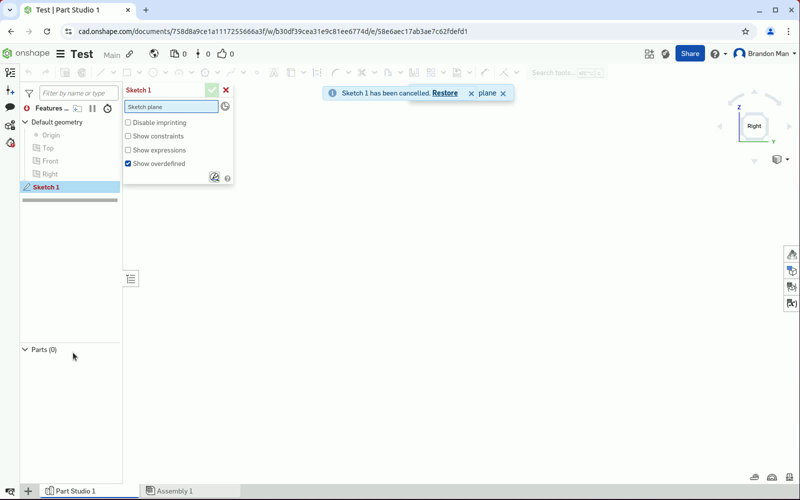
mouse_move(73, 176)
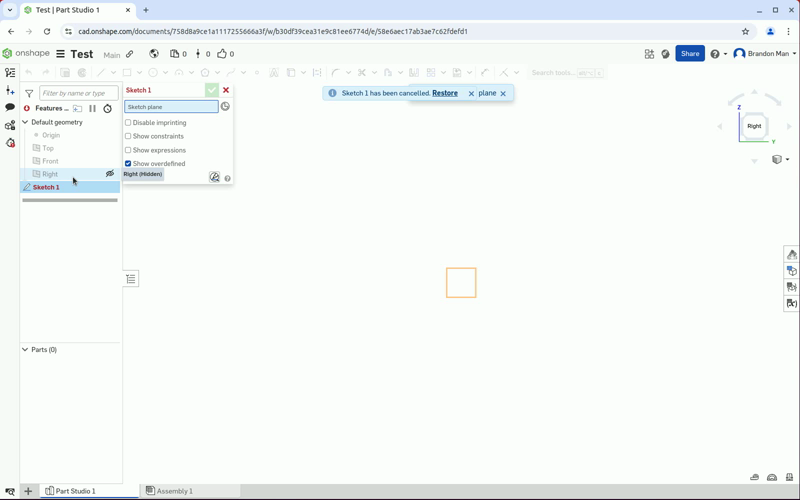
click(73, 176)
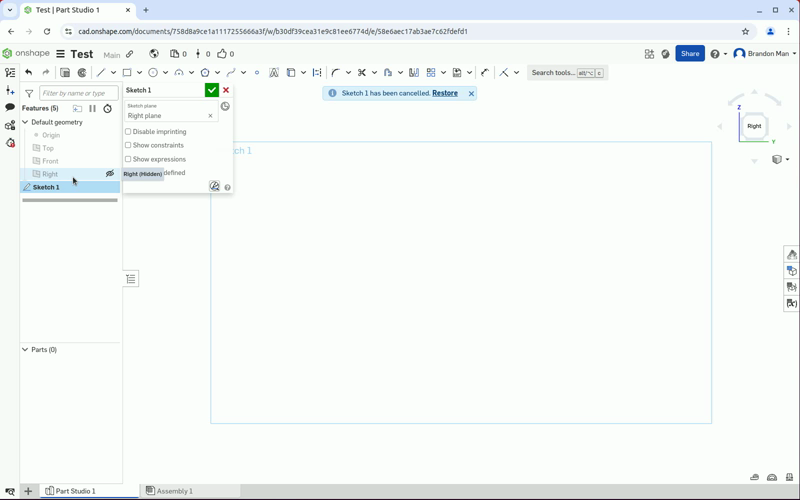
mouse_move(73, 352)
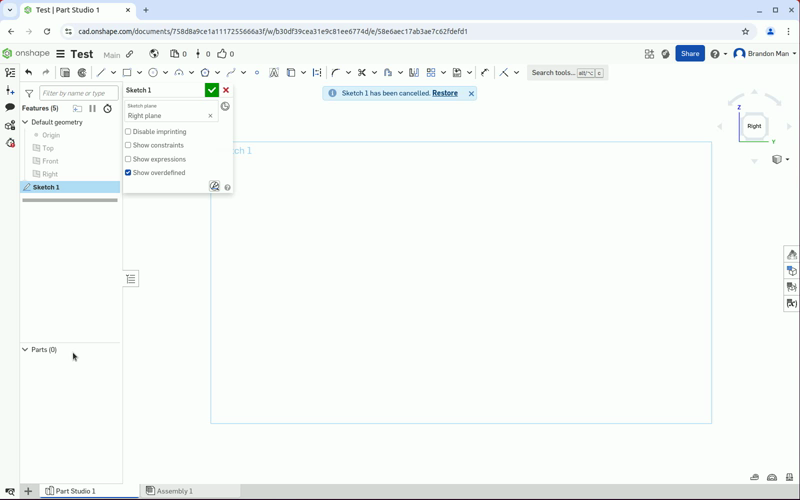
key(y)
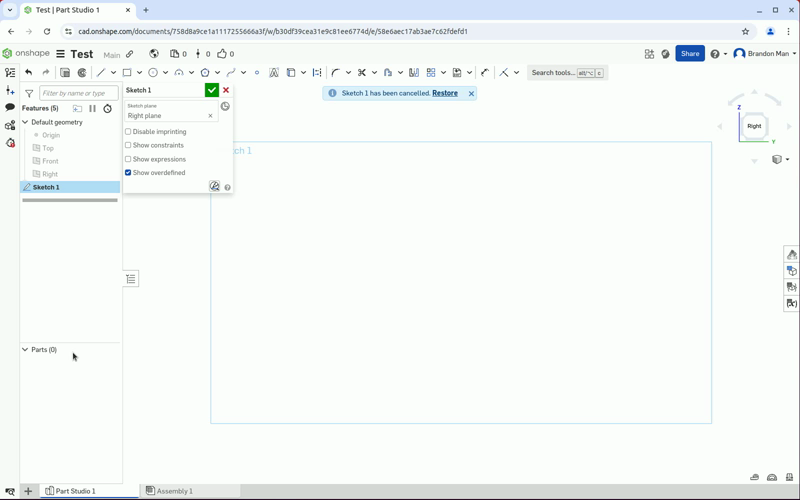
key(c)
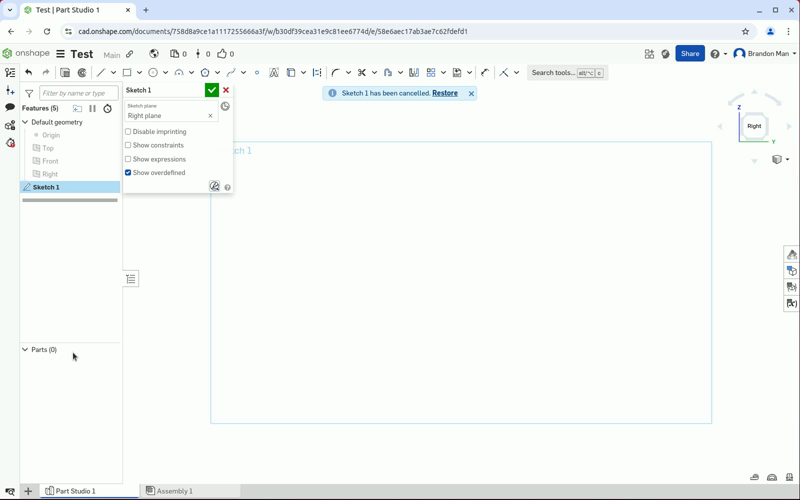
key_down(shift)
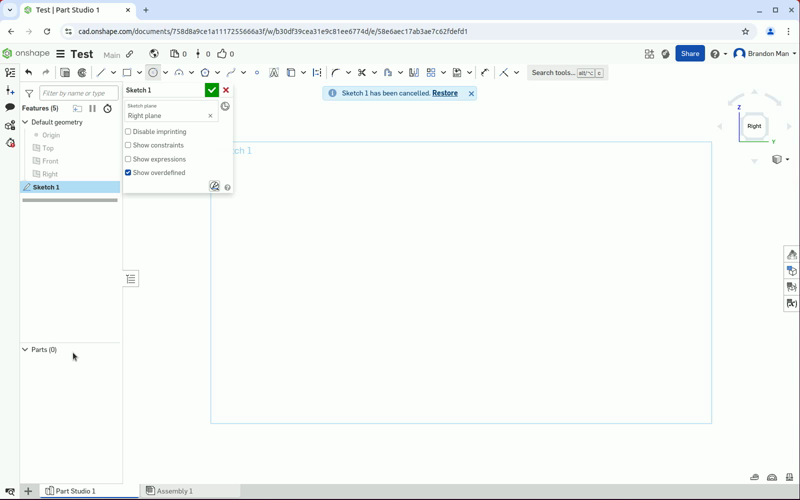
mouse_move(461, 282)
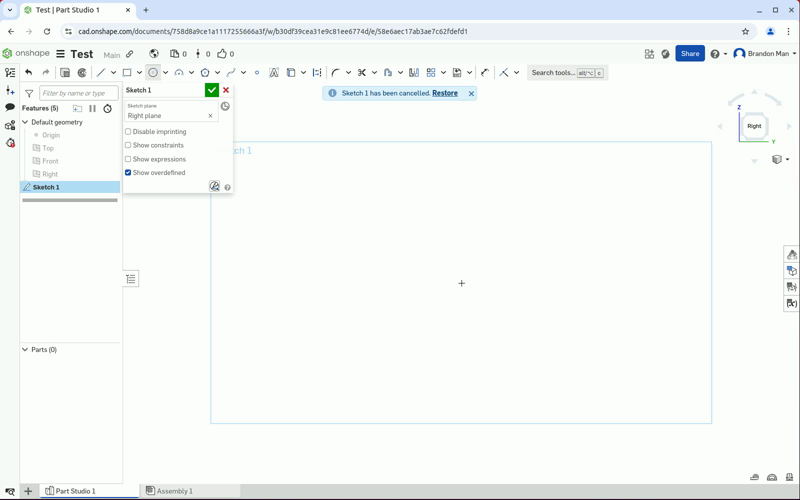
click(461, 282)
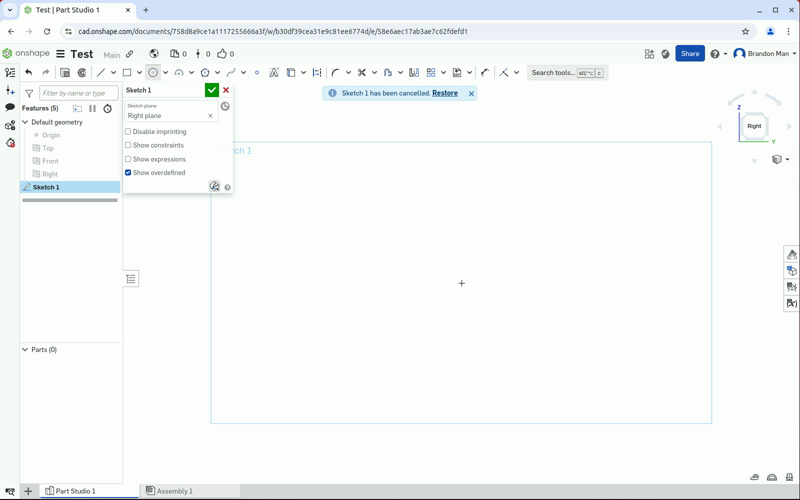
key_up(shift)
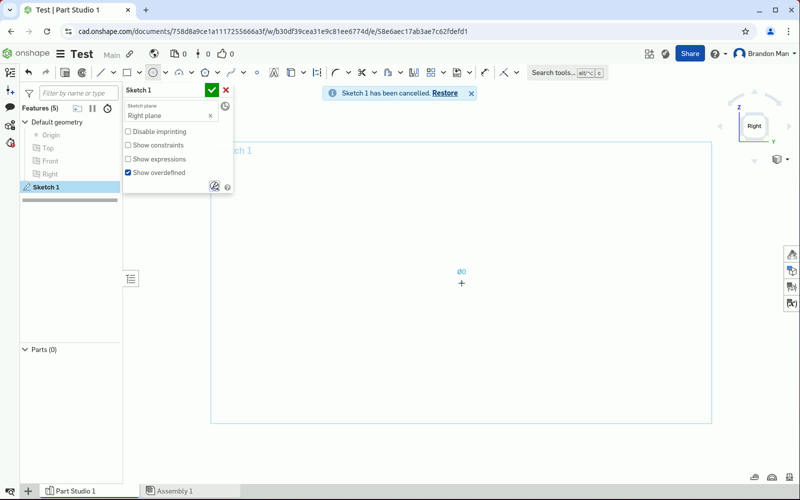
mouse_move(502, 282)
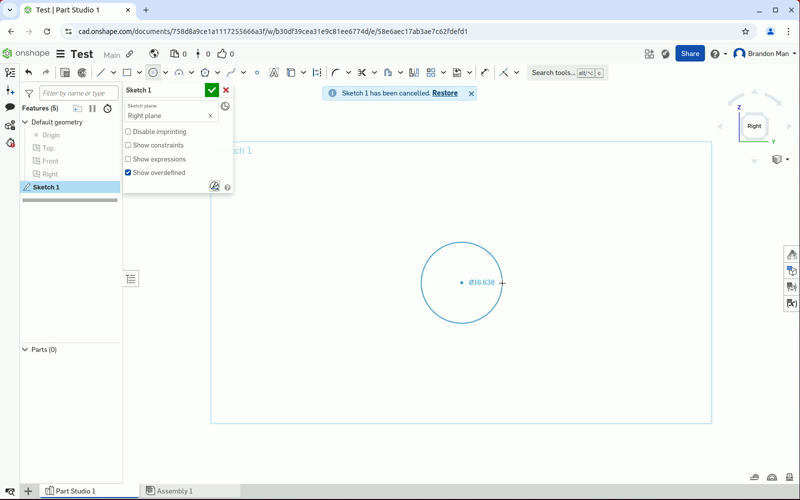
click(502, 282)
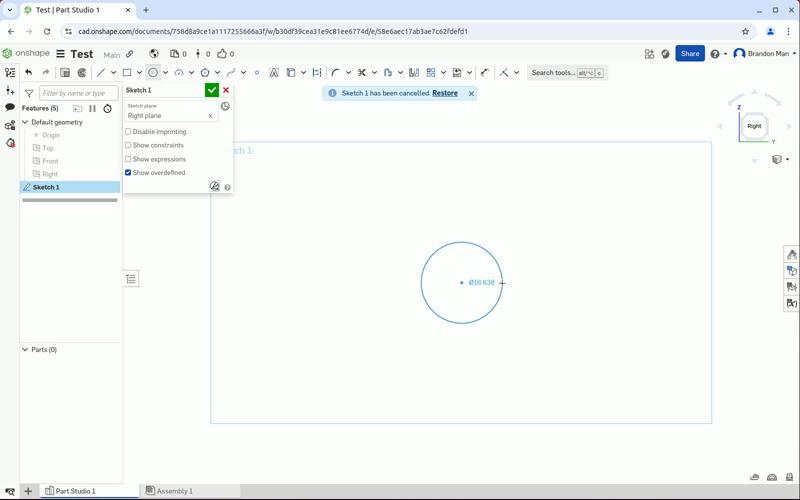
key(esc)
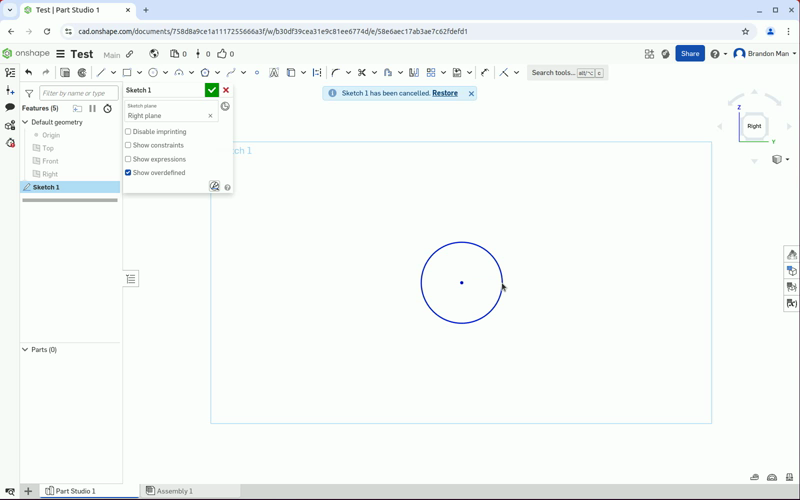
key(c)
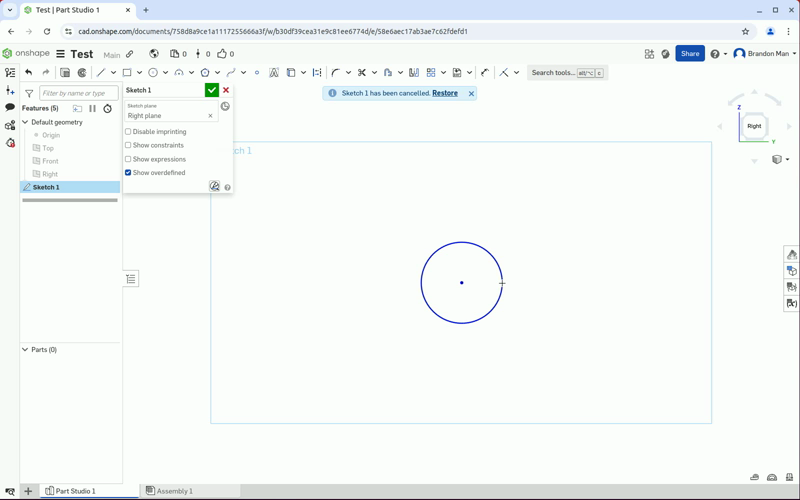
key_down(shift)
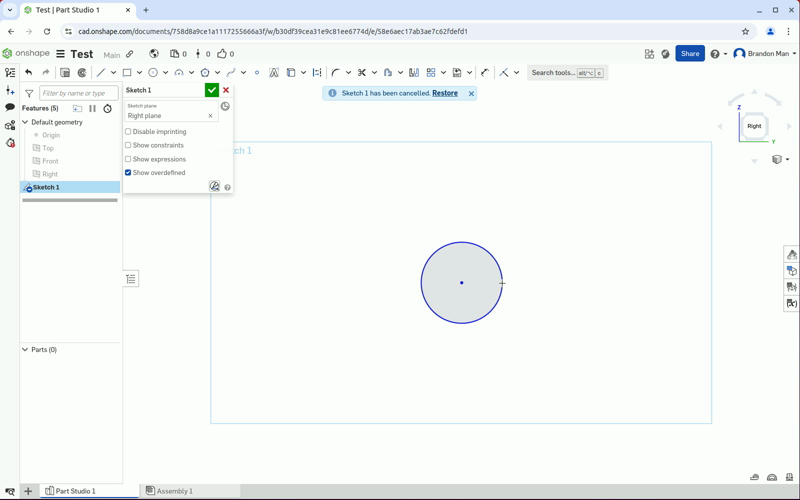
mouse_move(461, 282)
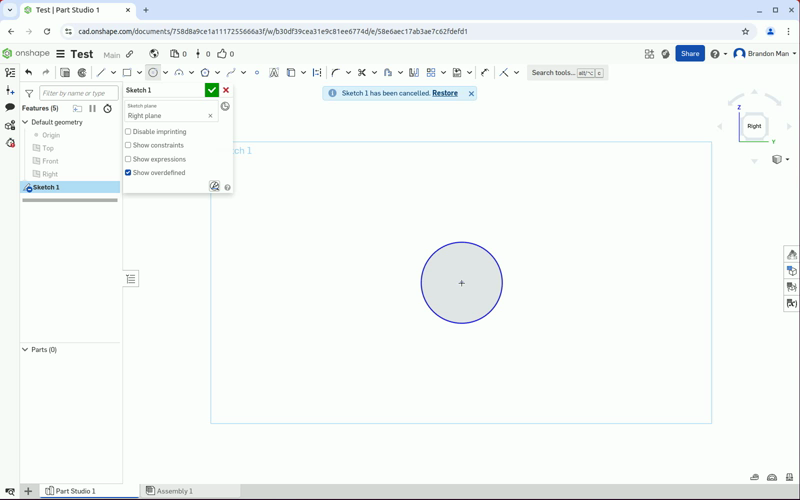
click(461, 282)
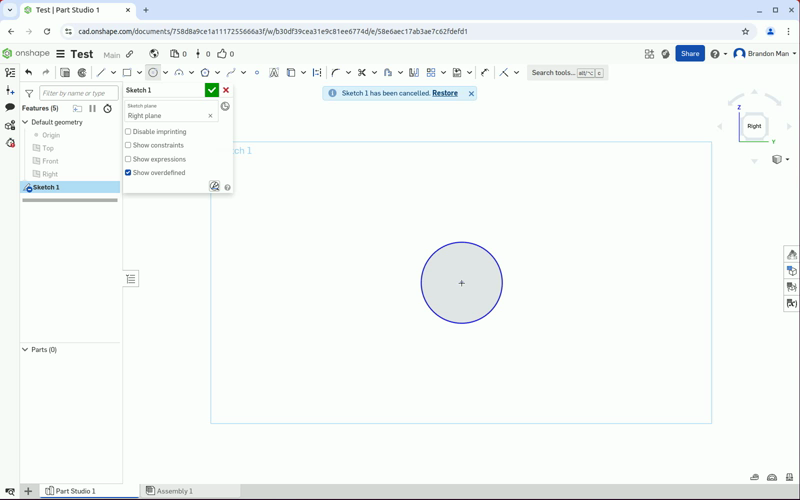
key_up(shift)
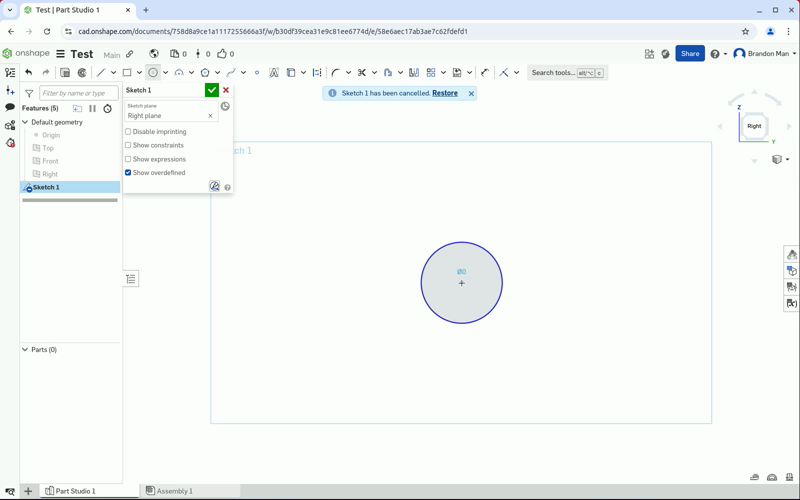
mouse_move(492, 282)
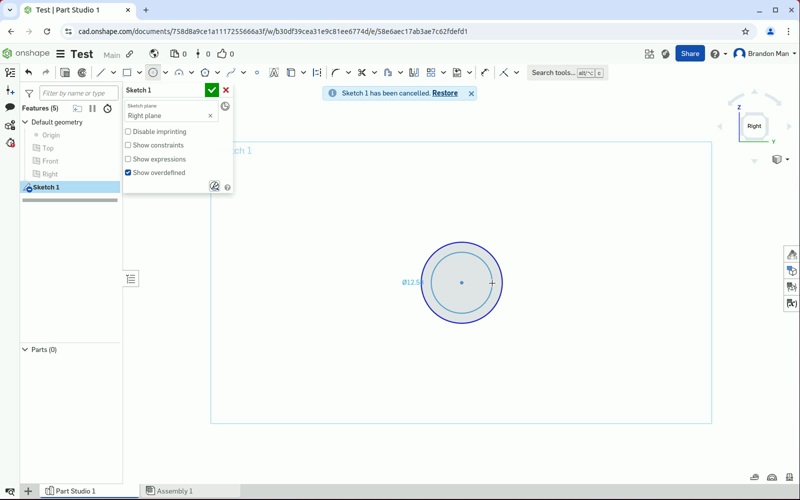
click(492, 282)
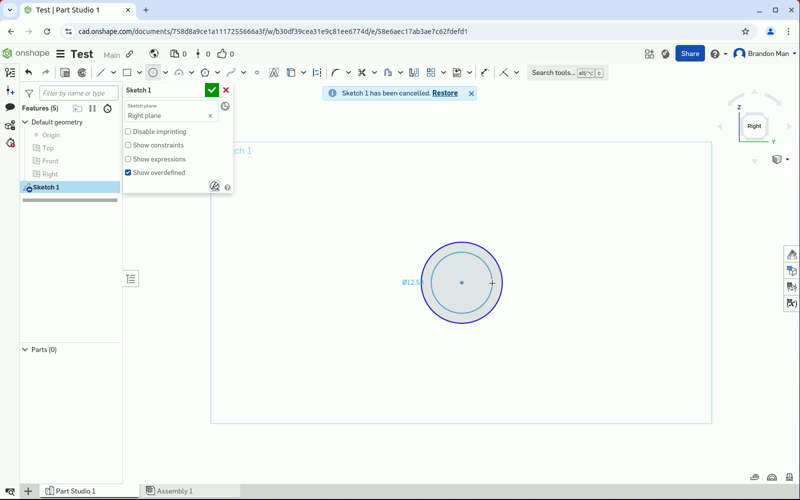
key(esc)
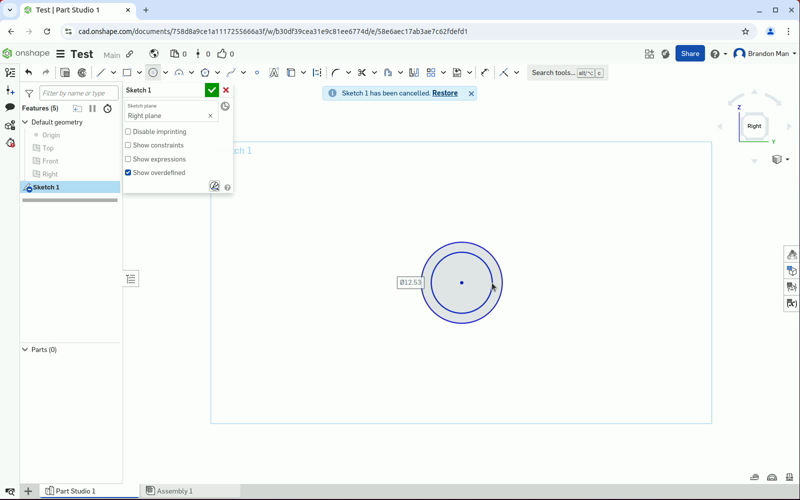
mouse_move(456, 246)
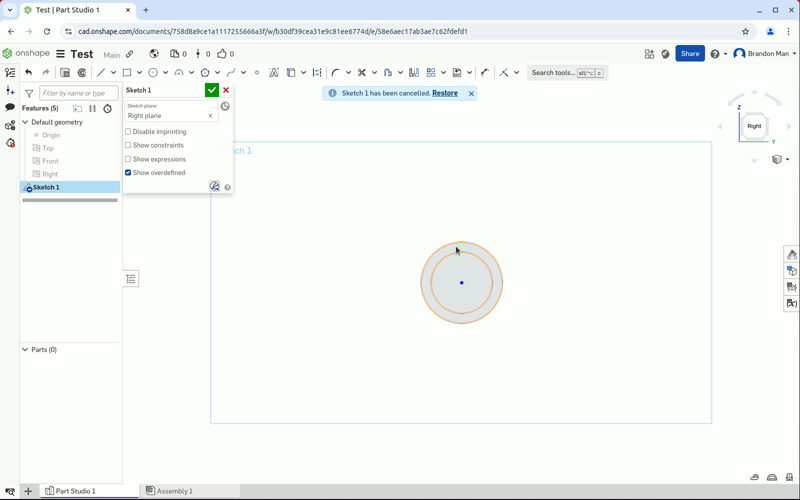
click(456, 246)
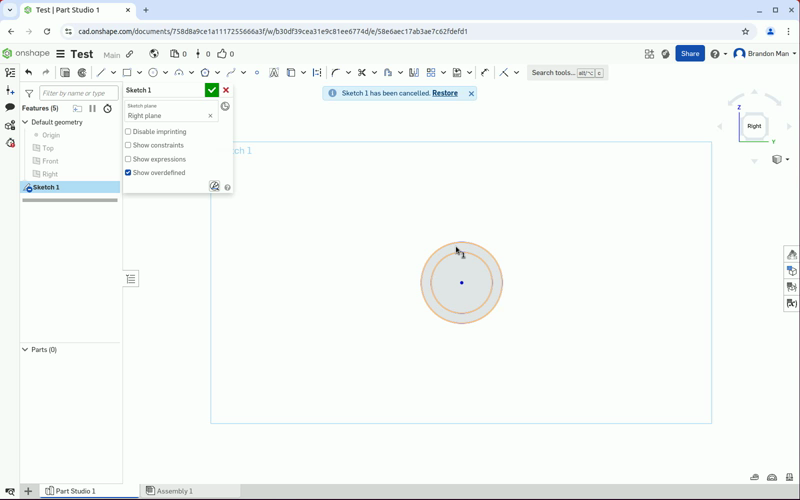
mouse_move(73, 352)
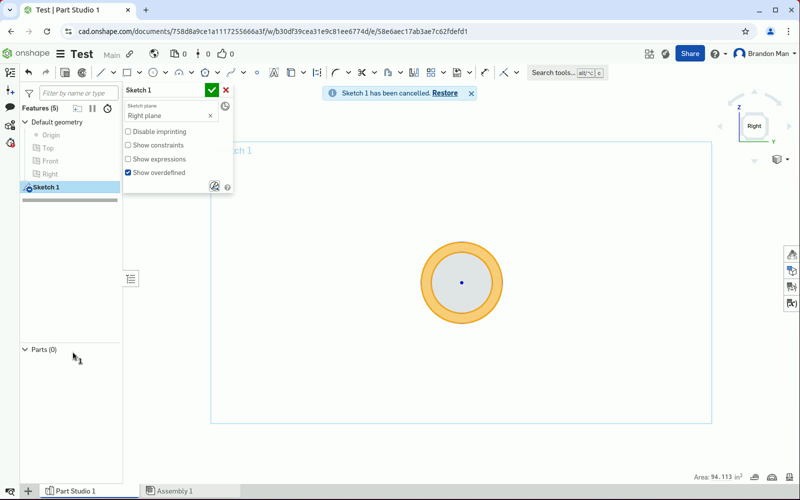
key(shift+y)
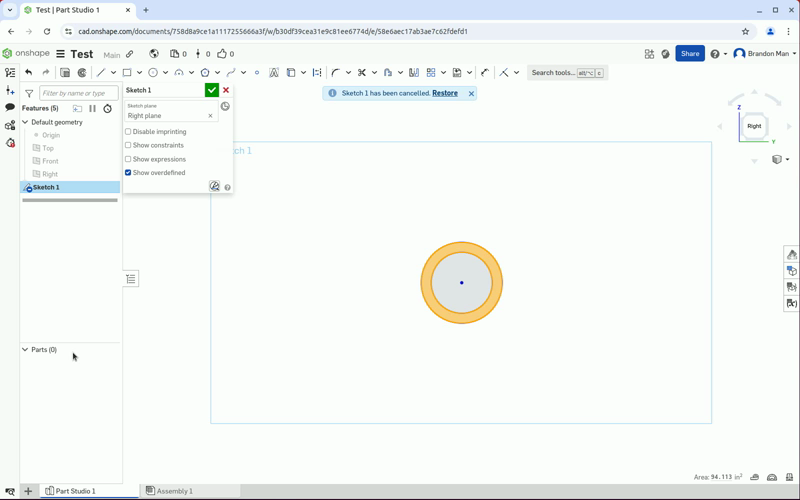
key(shift+e)
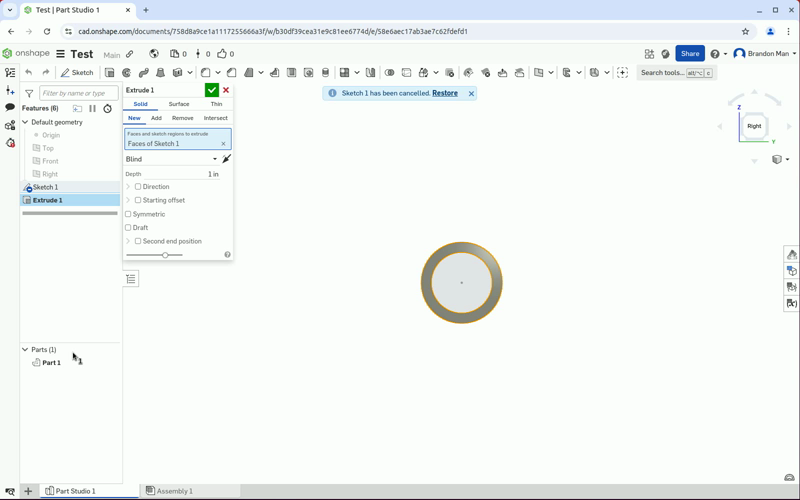
mouse_move(143, 106)
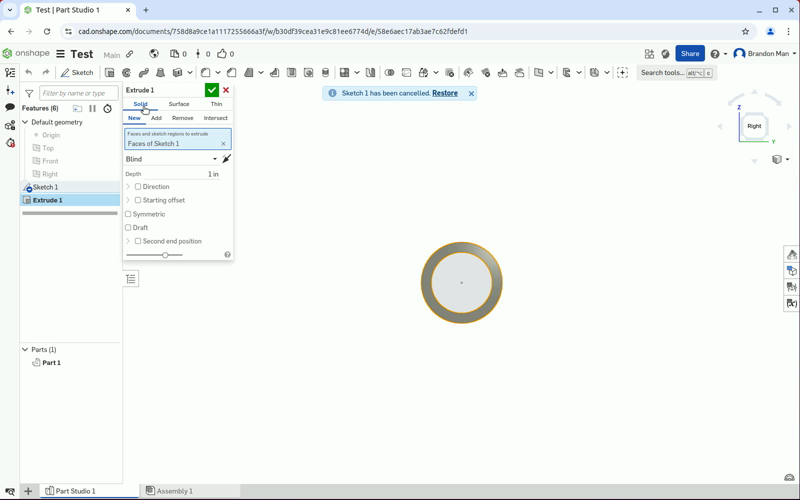
click(143, 106)
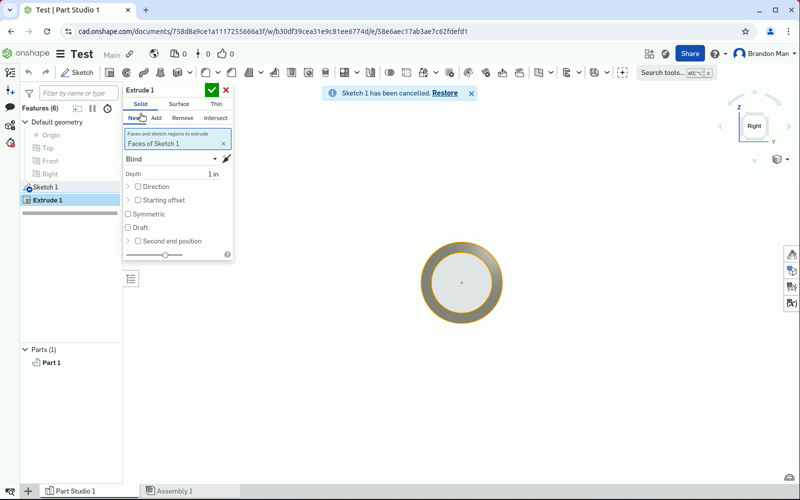
mouse_move(137, 120)
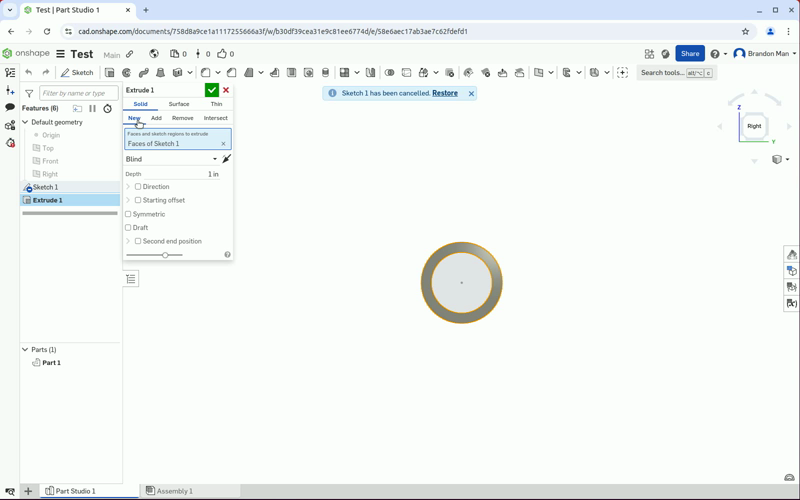
click(137, 120)
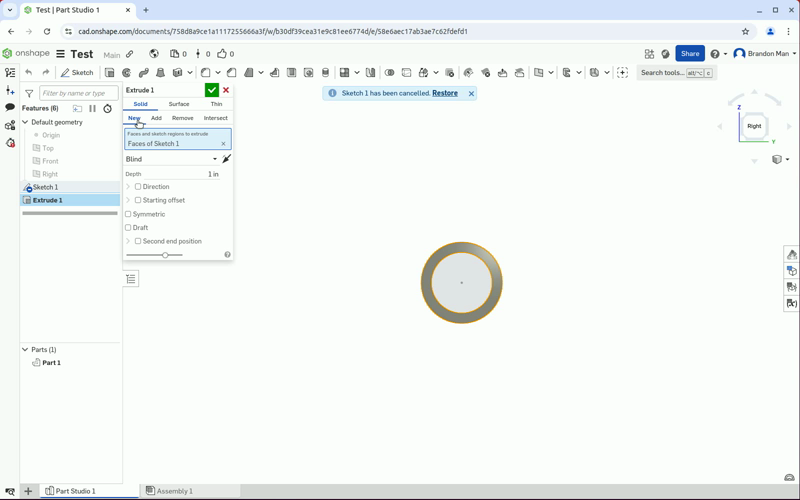
key(tab, 4)
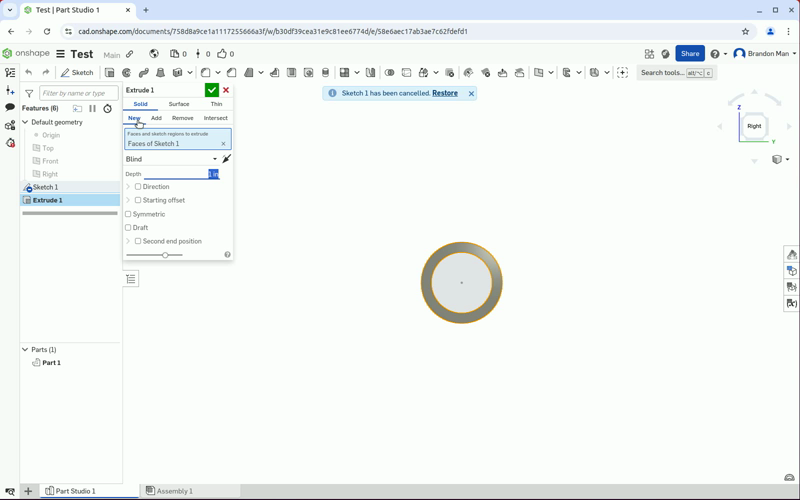
text(6.74)
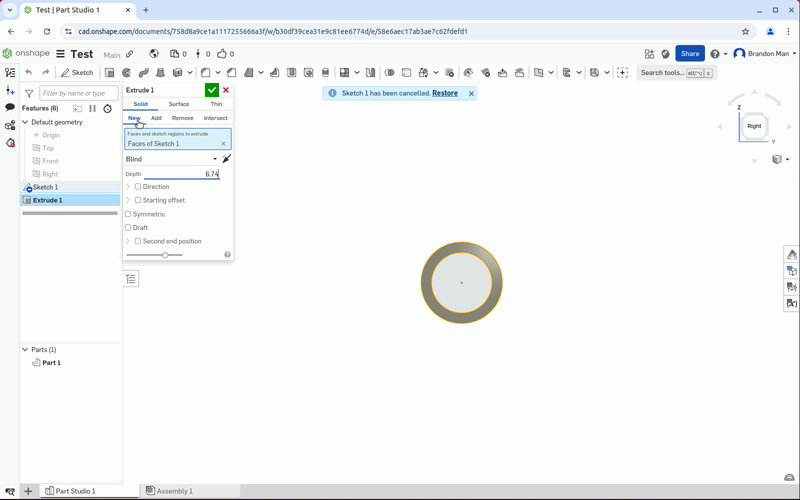
key(enter)
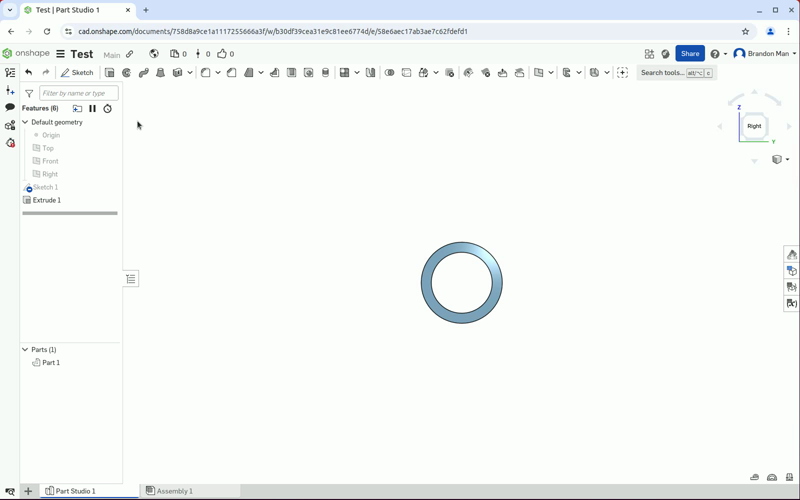
key(shift+h)
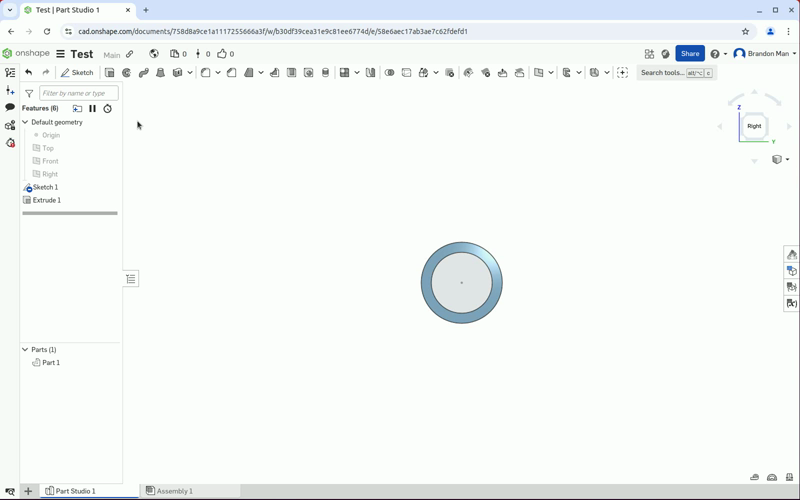
key(shift+h)
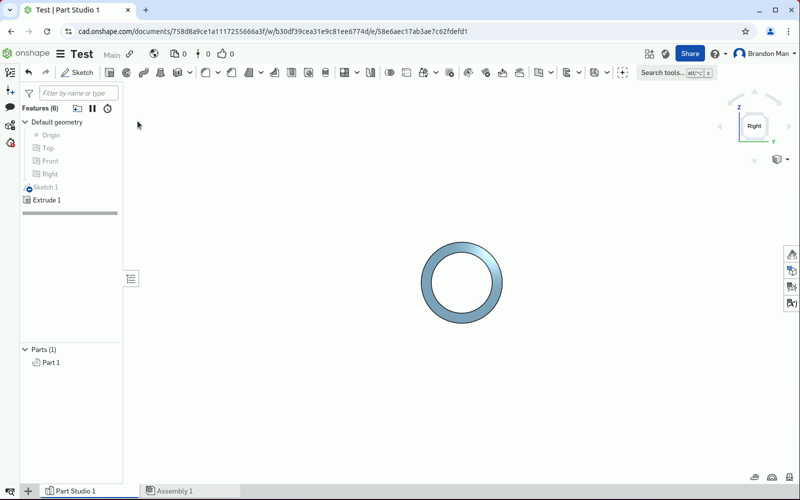
mouse_move(73, 189)
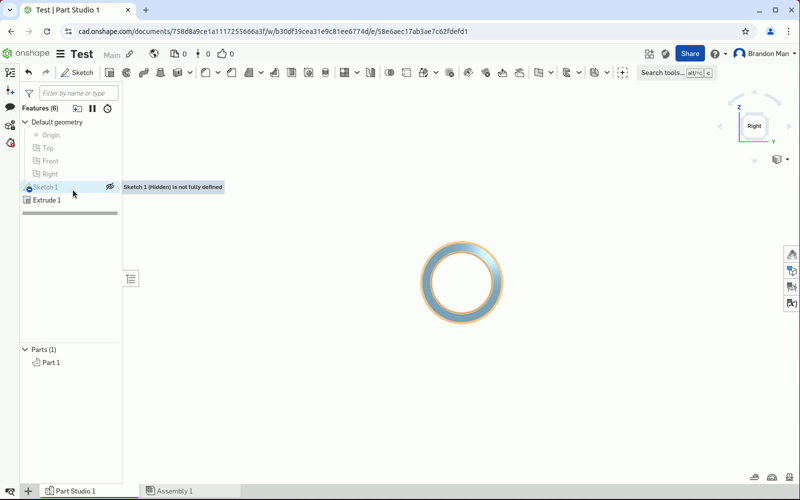
click(73, 189)
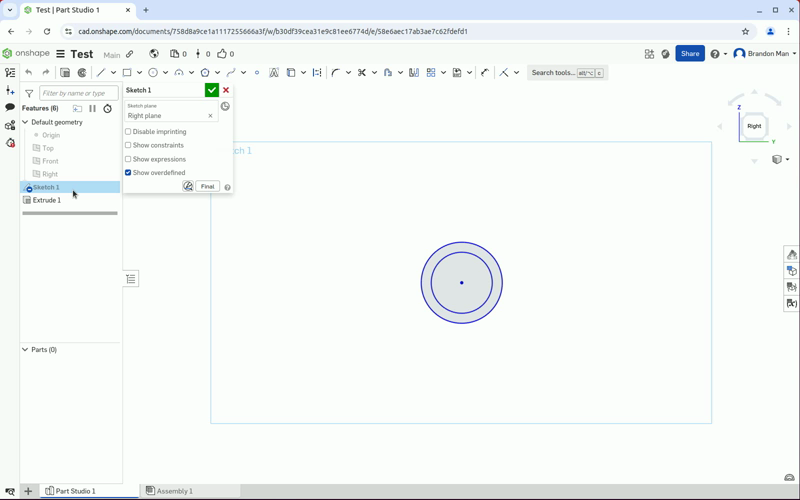
mouse_move(229, 92)
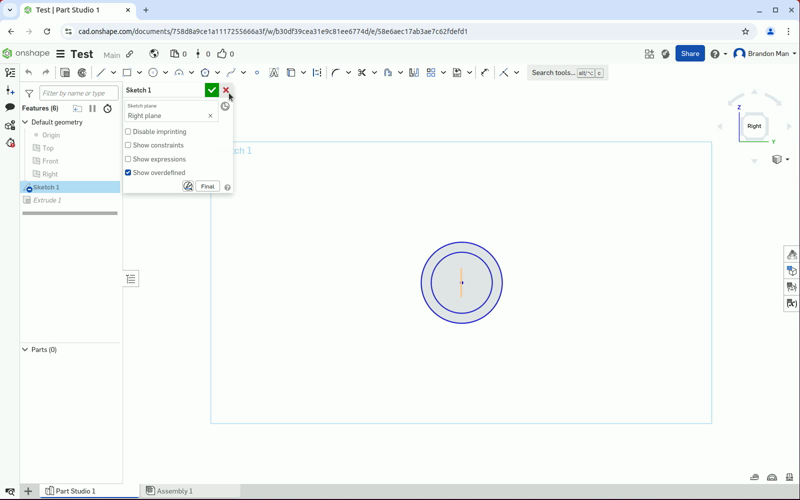
click(229, 92)
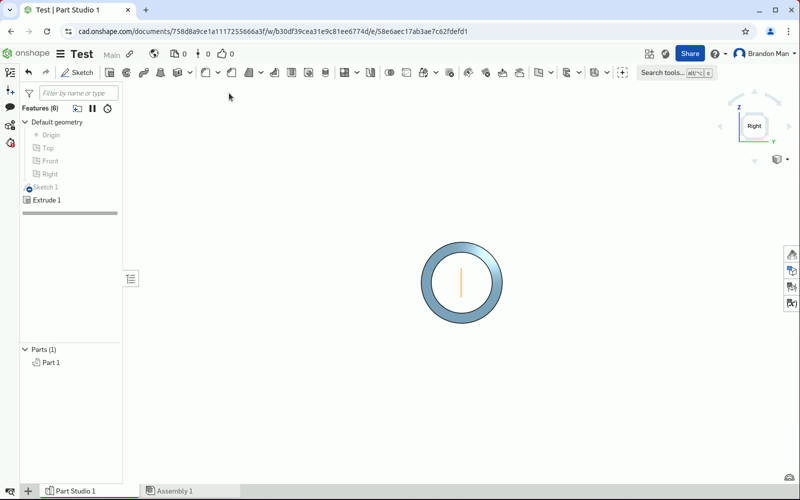
mouse_move(73, 352)
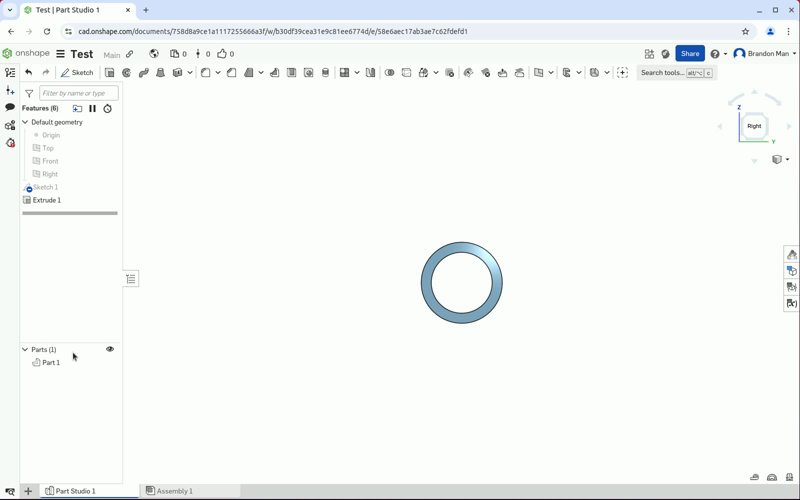
key(y)
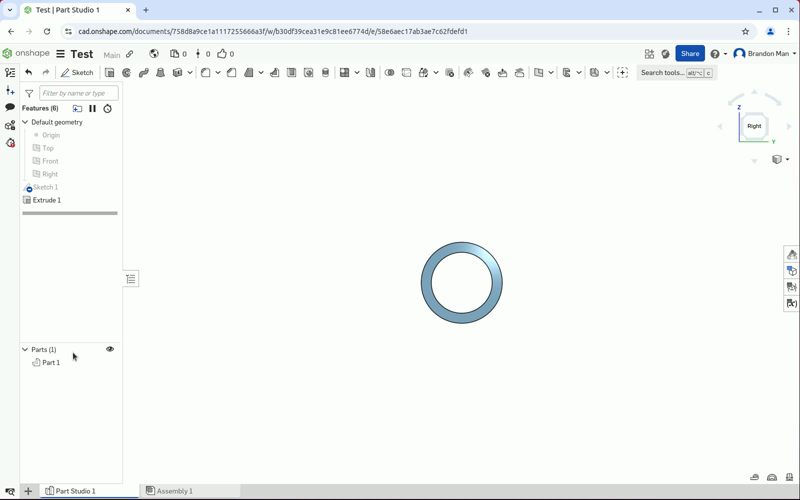
key(shift+p)
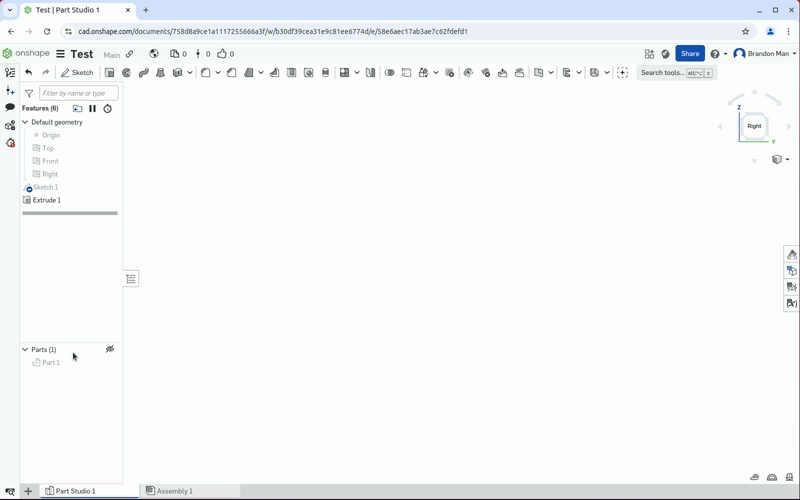
key(space)
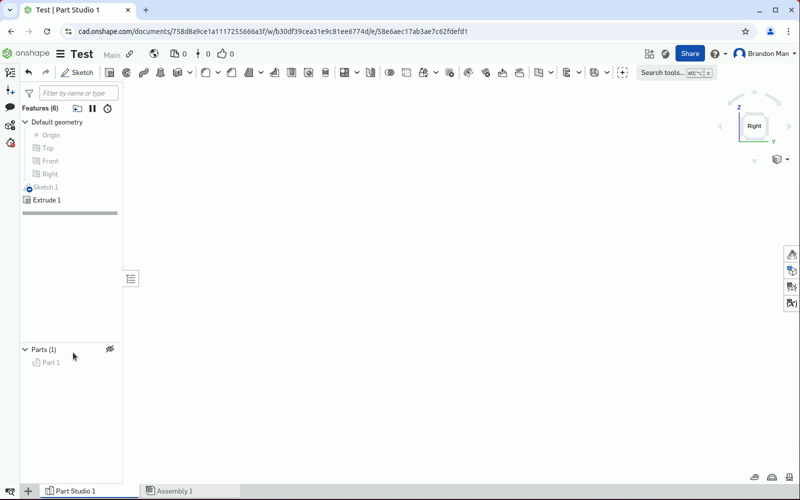
key_down(shift)
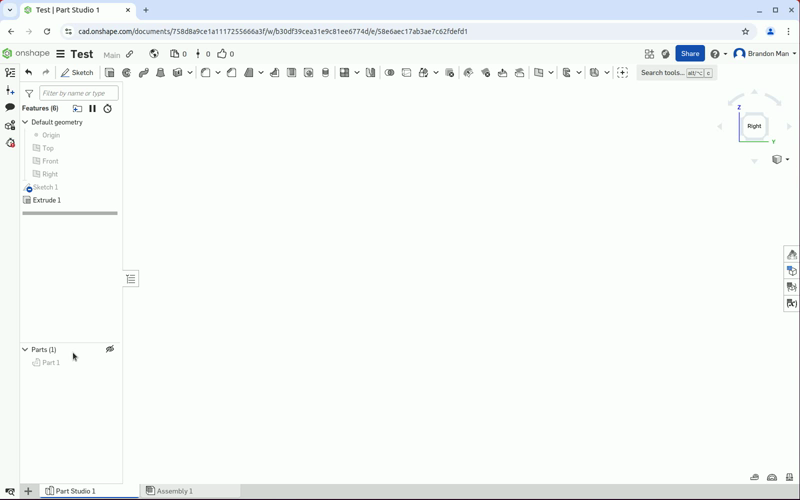
key(right)
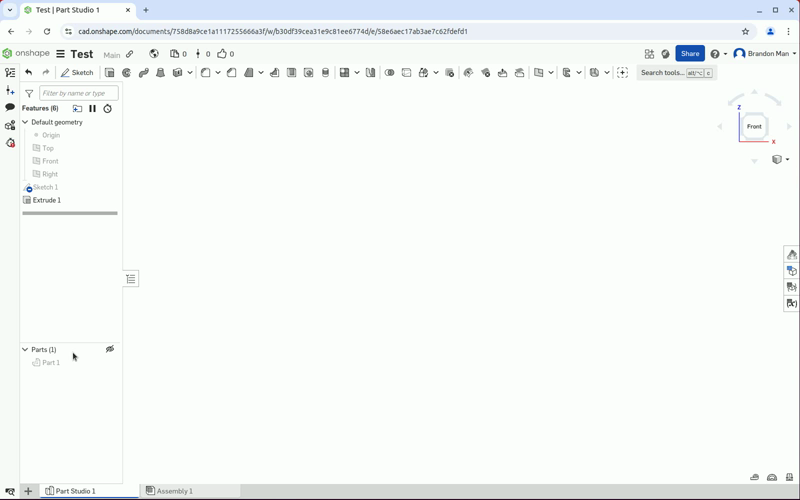
key_up(shift)
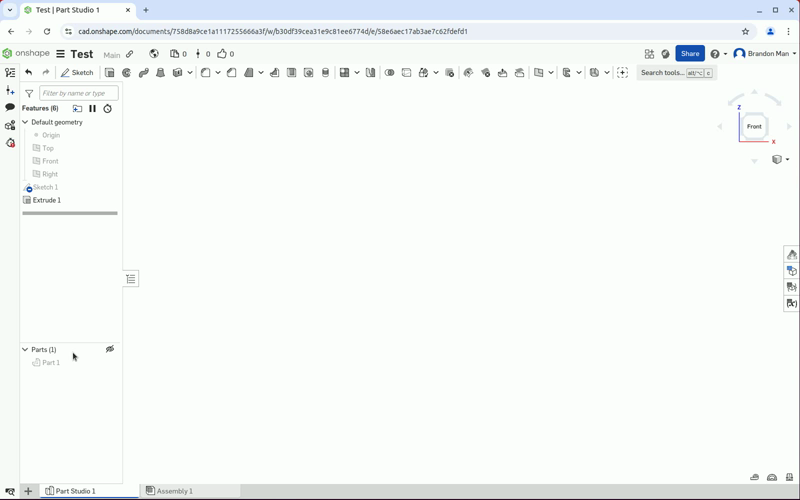
mouse_move(73, 352)
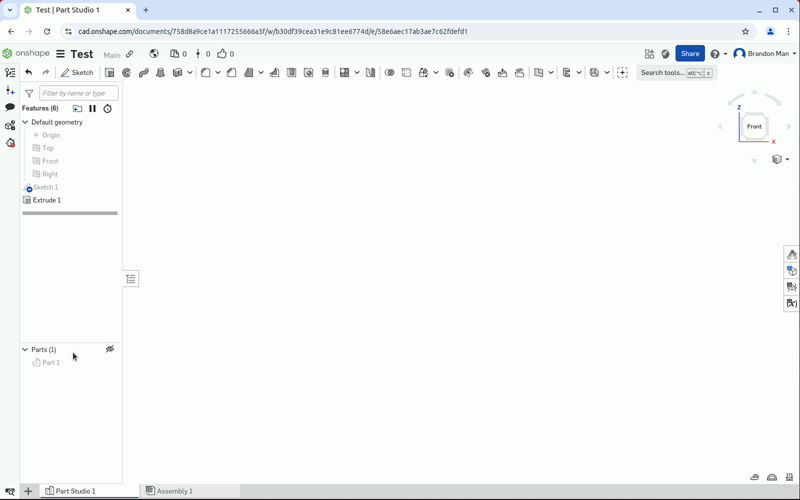
key(shift+y)
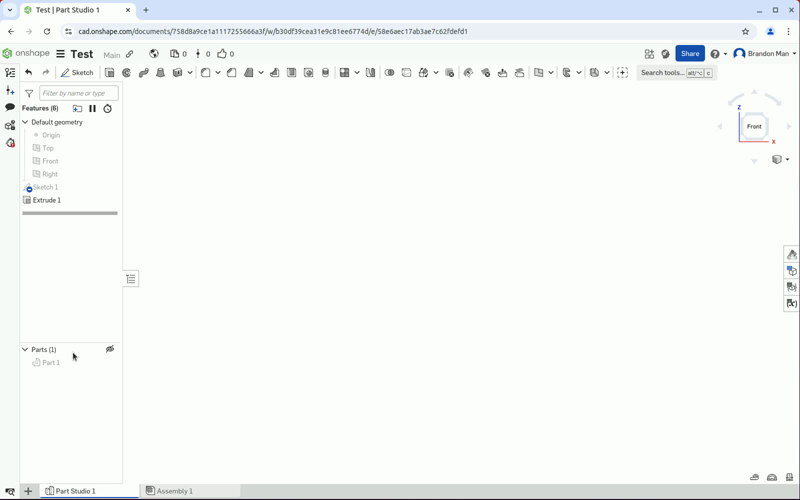
key(shift+s)
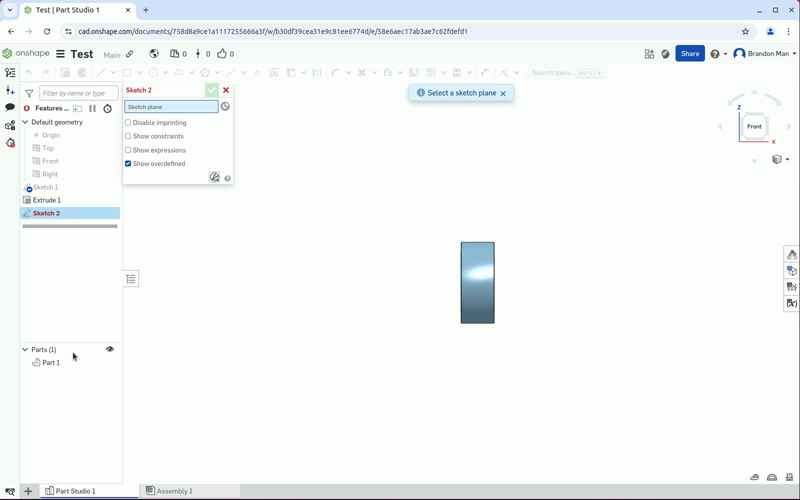
mouse_move(73, 163)
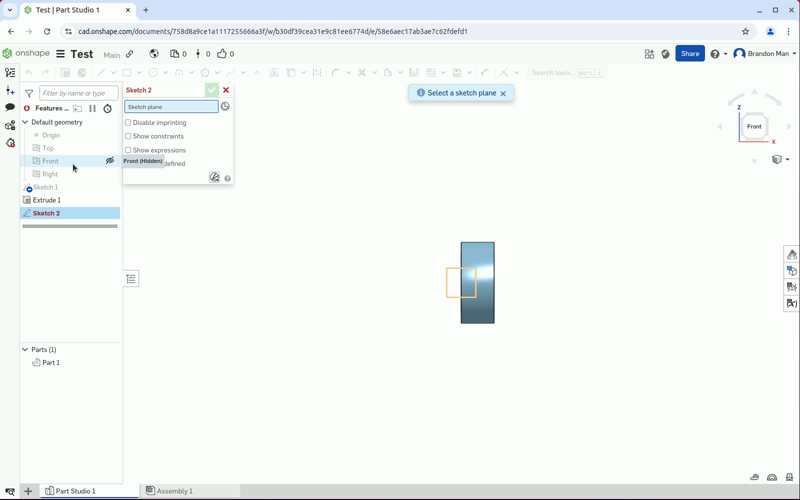
click(73, 163)
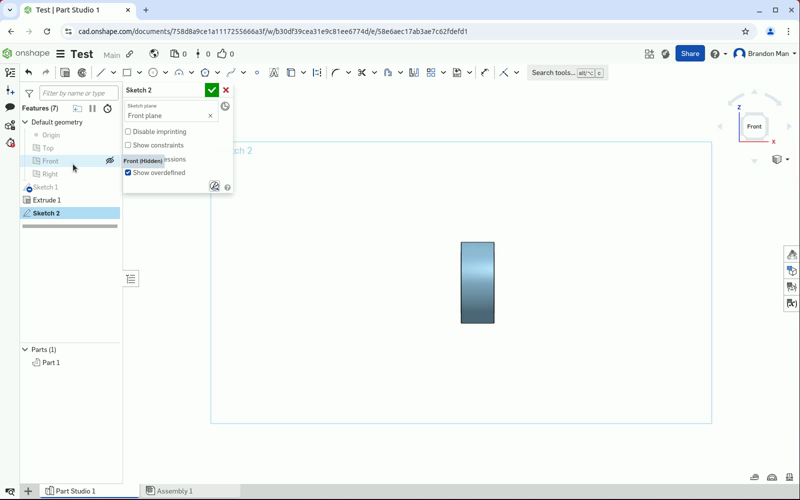
mouse_move(73, 352)
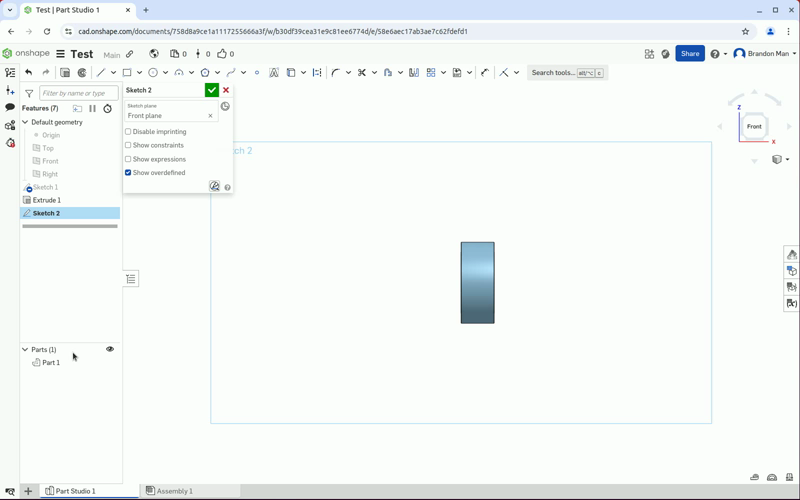
key(y)
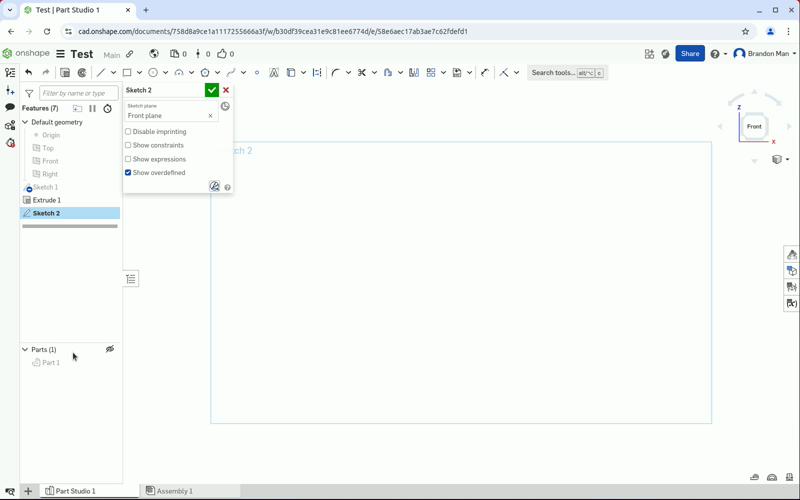
key(l)
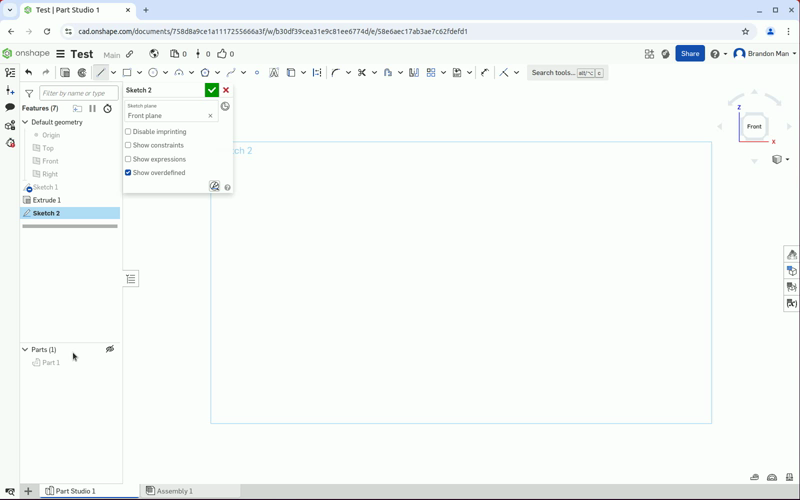
key_down(shift)
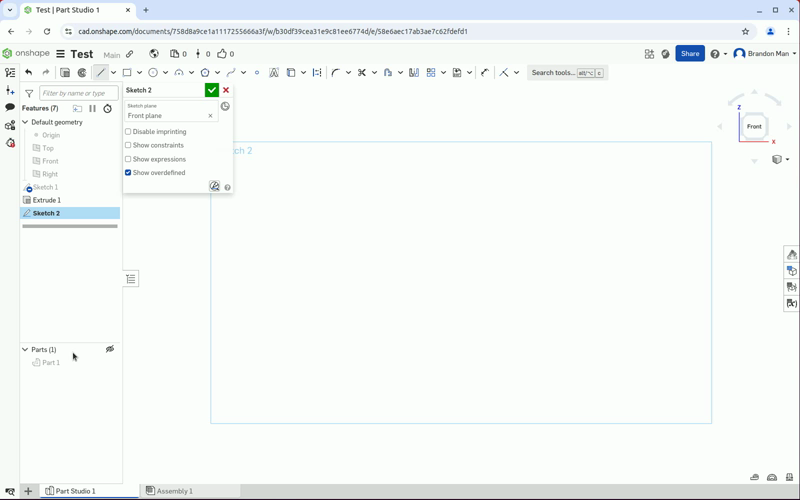
mouse_move(406, 300)
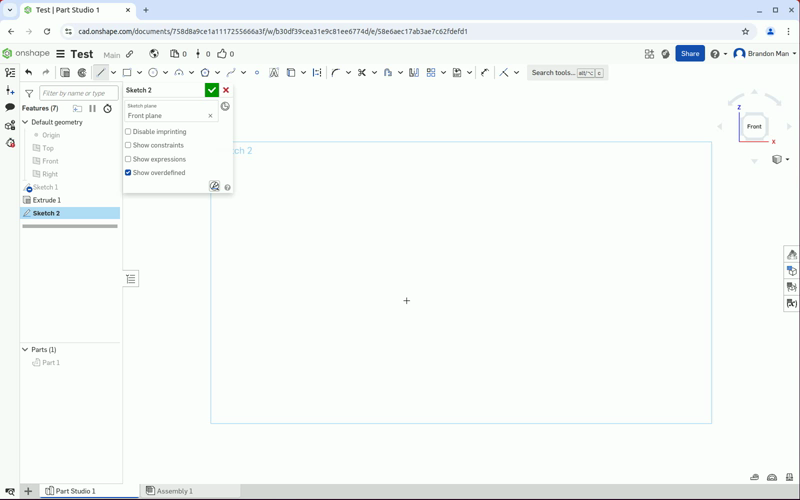
click(406, 300)
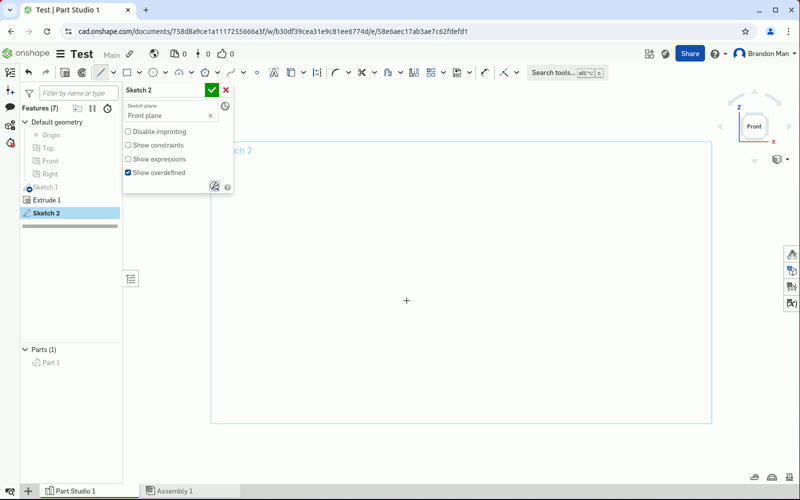
key_up(shift)
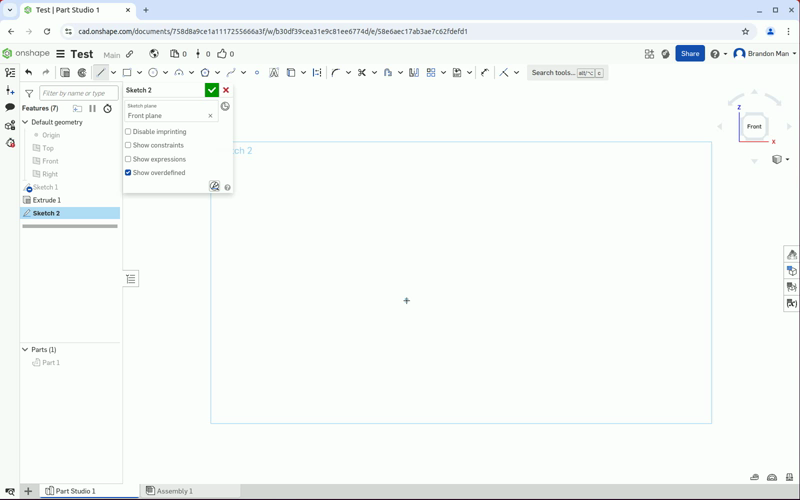
key_down(shift)
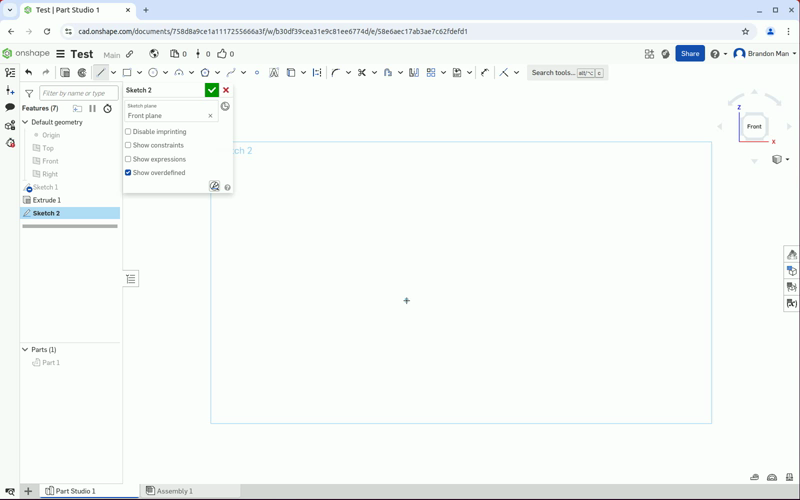
mouse_move(512, 300)
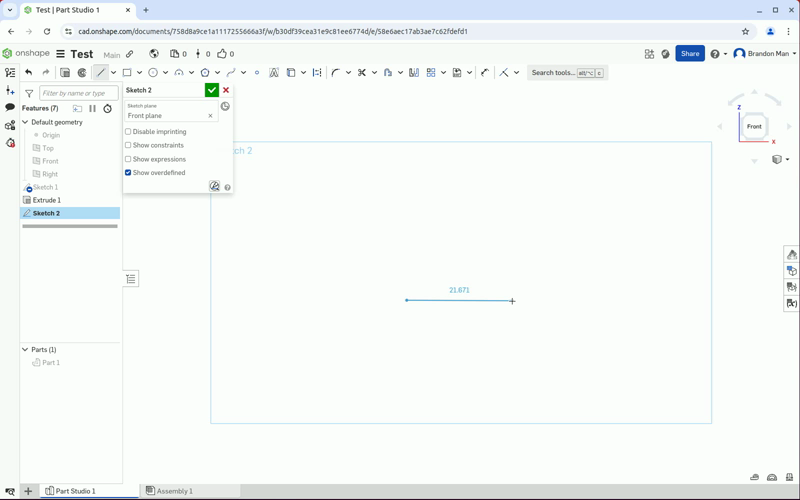
click(512, 300)
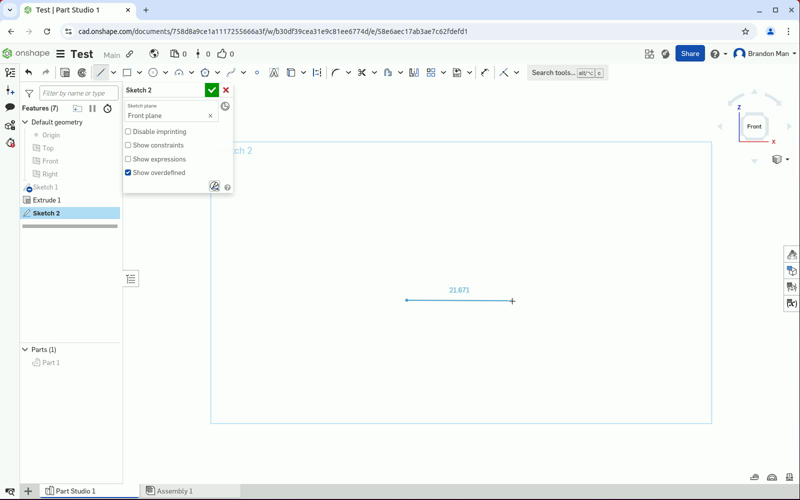
key_up(shift)
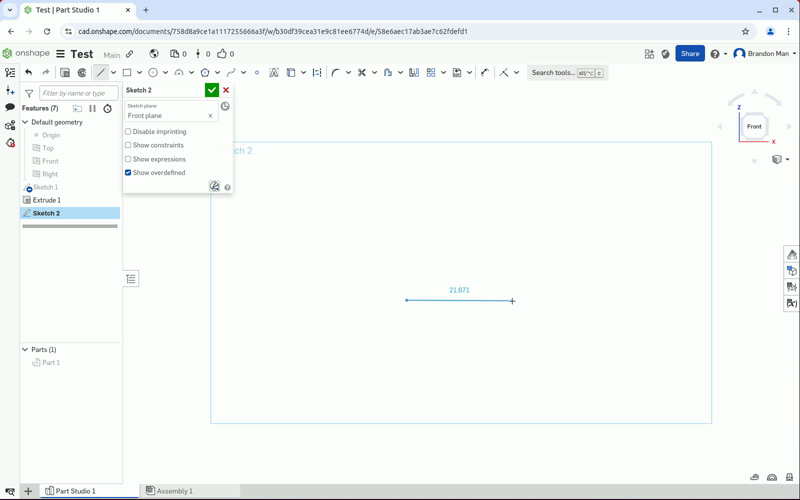
key_down(shift)
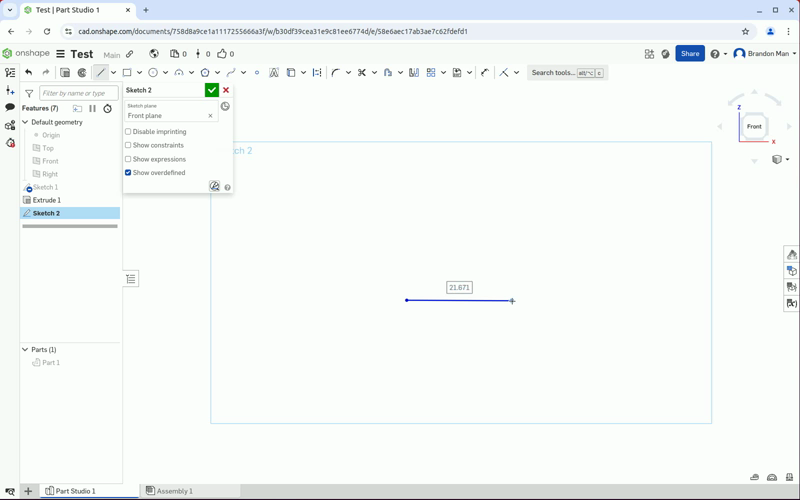
mouse_move(542, 300)
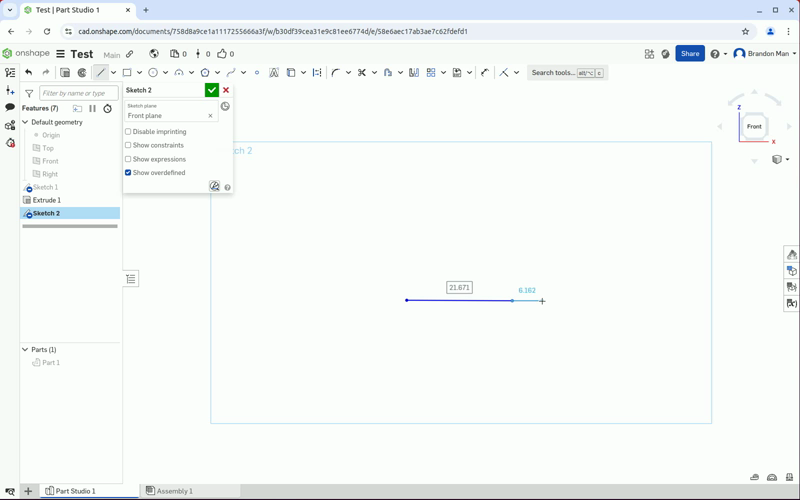
mouse_move(512, 253)
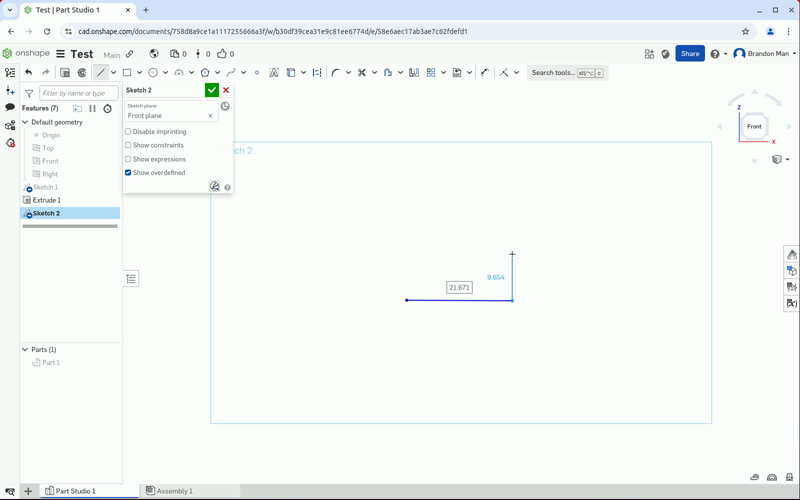
click(512, 253)
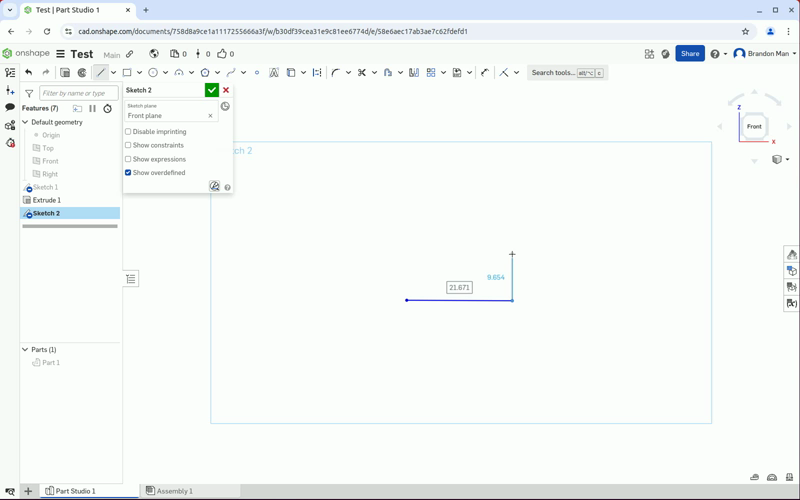
key_up(shift)
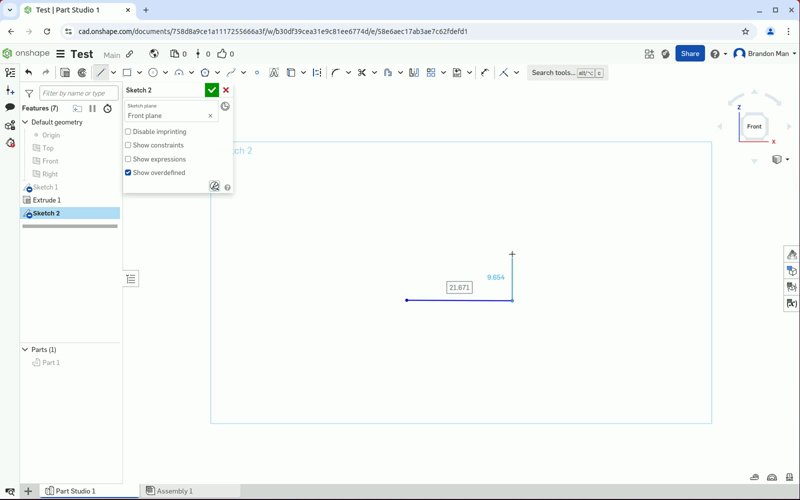
key_down(shift)
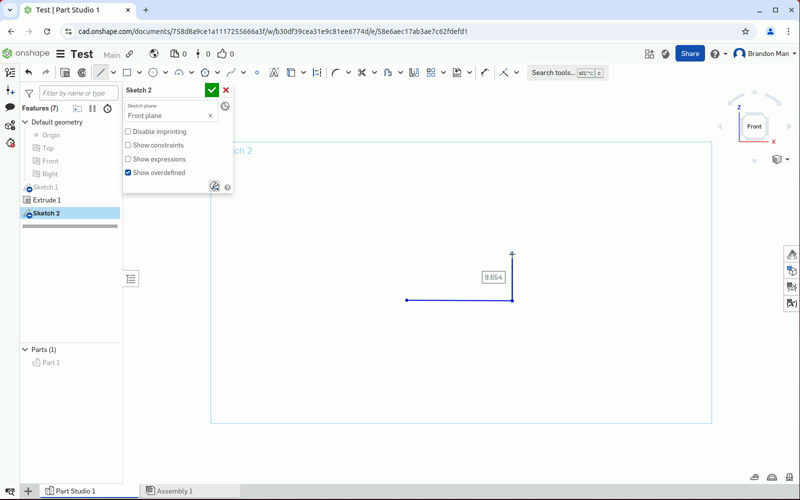
mouse_move(406, 253)
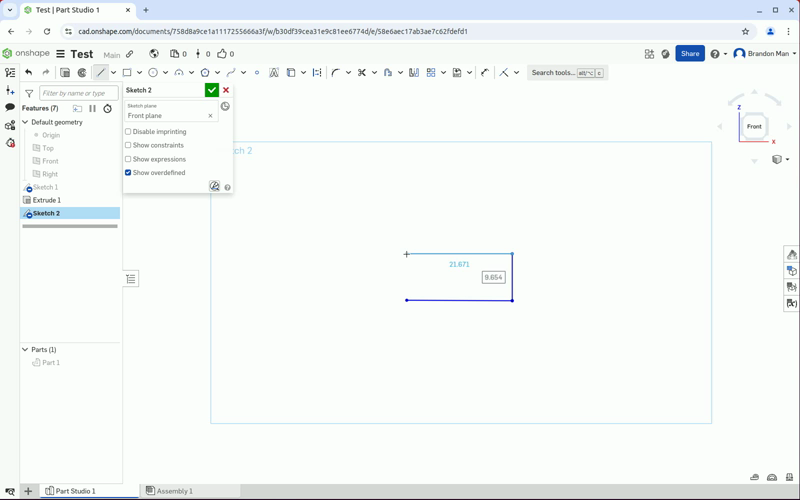
click(406, 253)
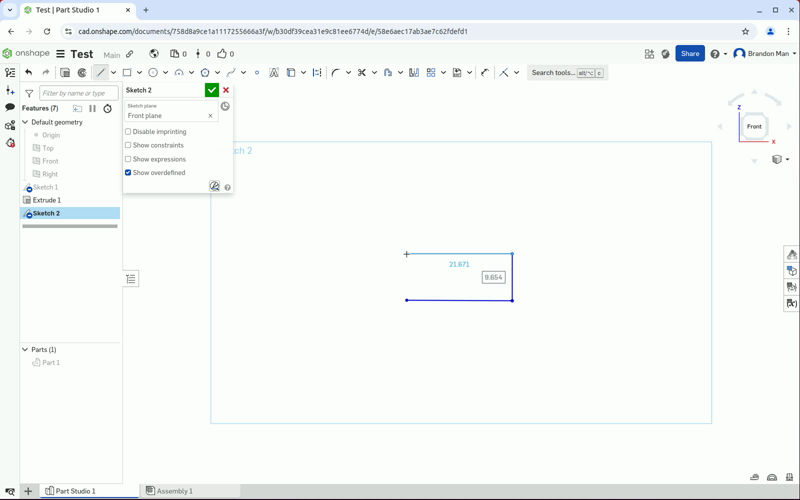
key_up(shift)
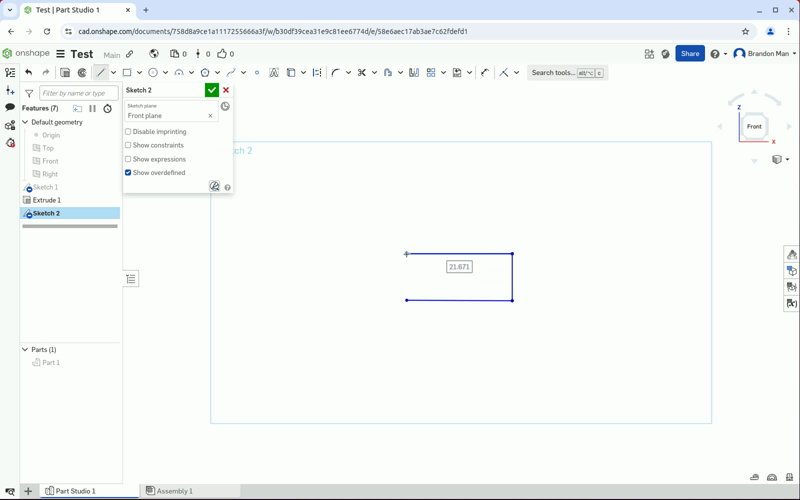
mouse_move(436, 253)
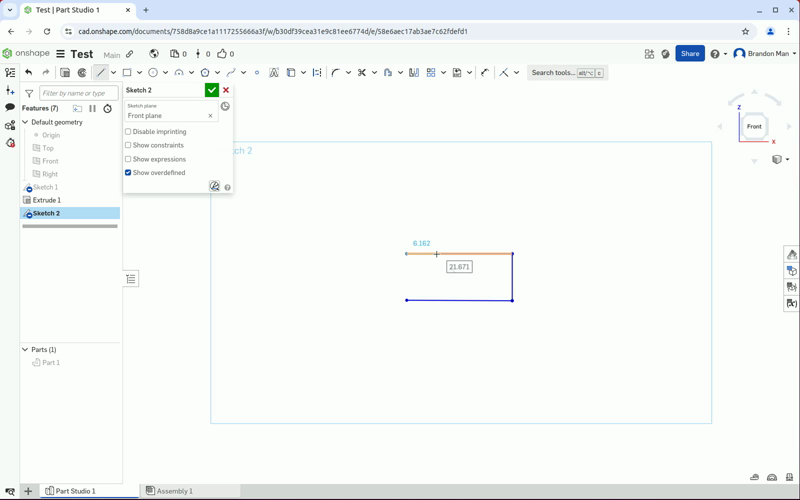
key_down(shift)
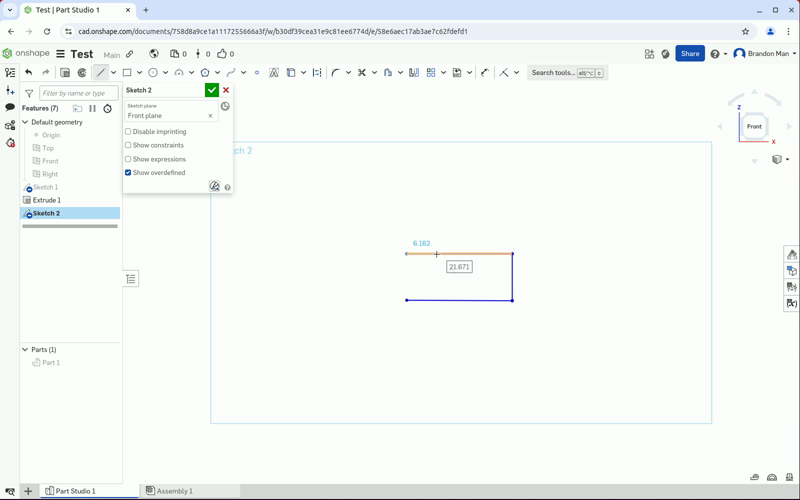
mouse_move(406, 300)
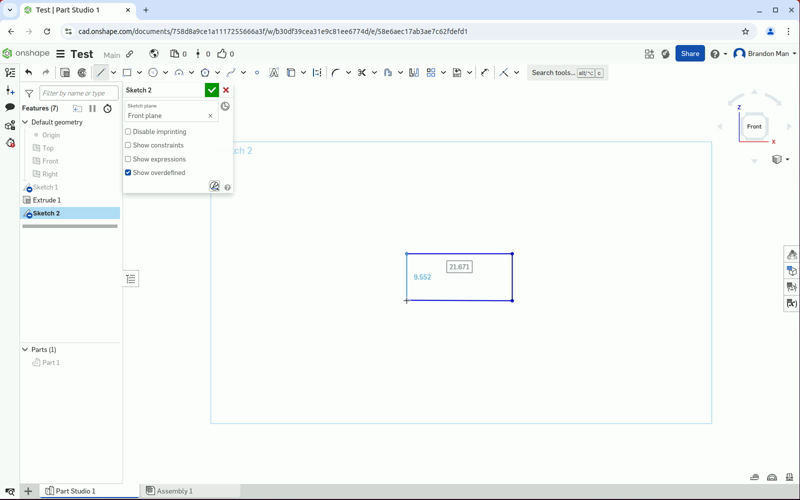
key_up(shift)
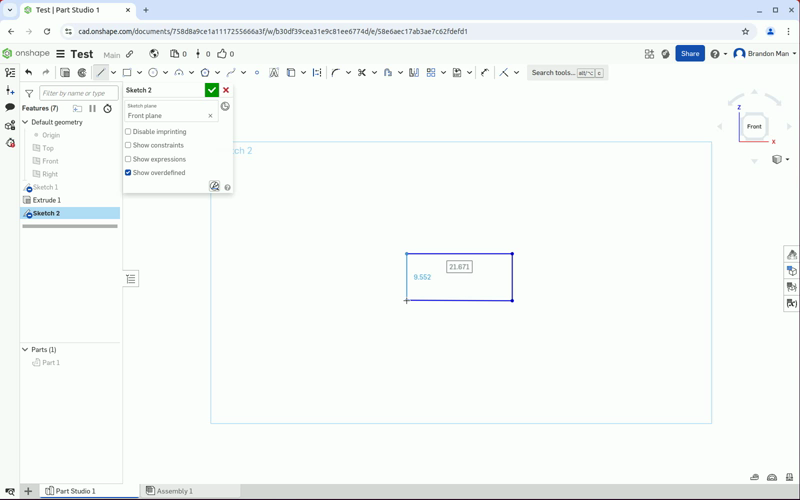
click(406, 300)
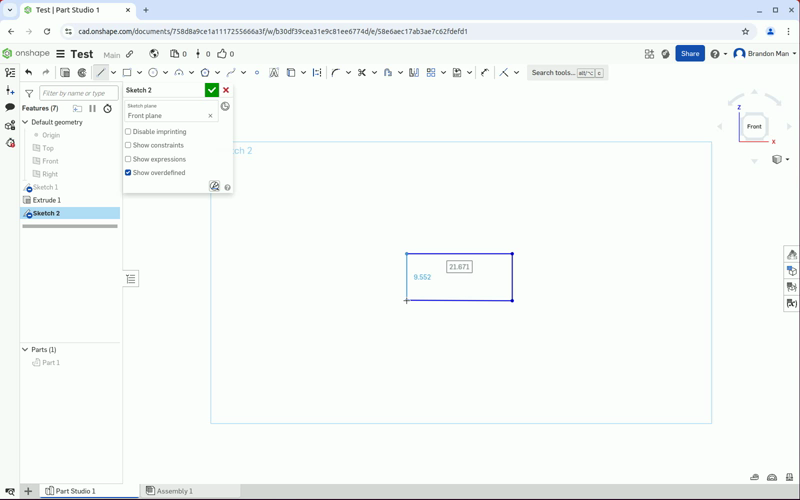
key(esc)
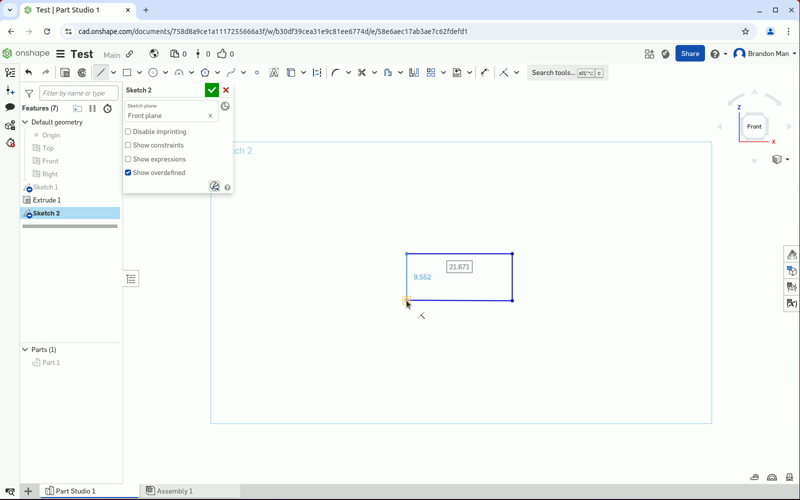
key(c)
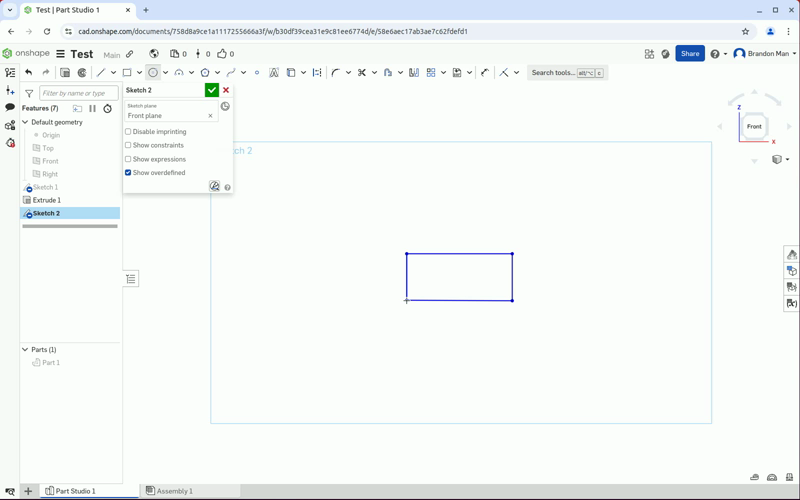
key_down(shift)
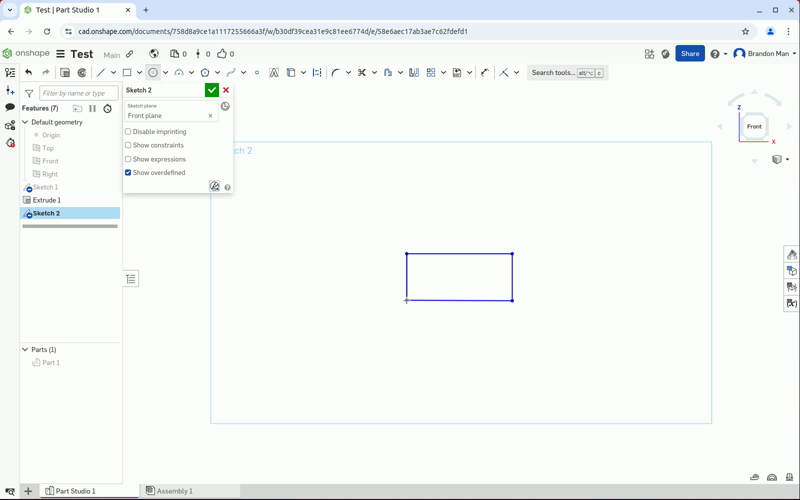
mouse_move(460, 283)
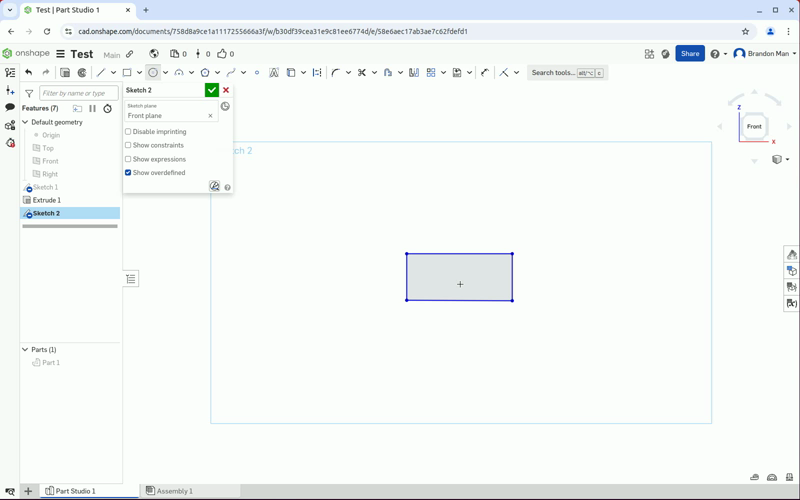
click(460, 283)
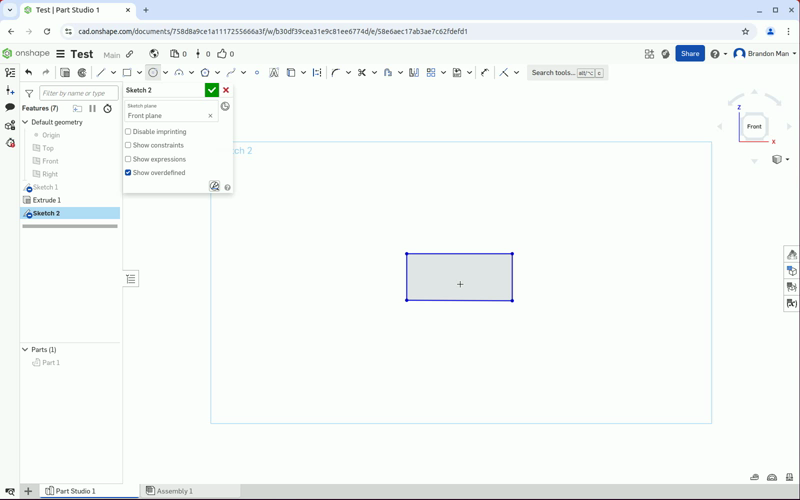
key_up(shift)
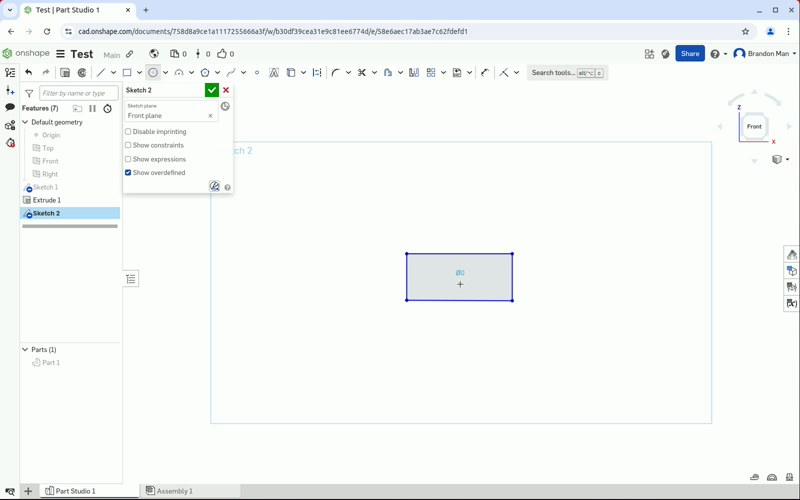
mouse_move(465, 283)
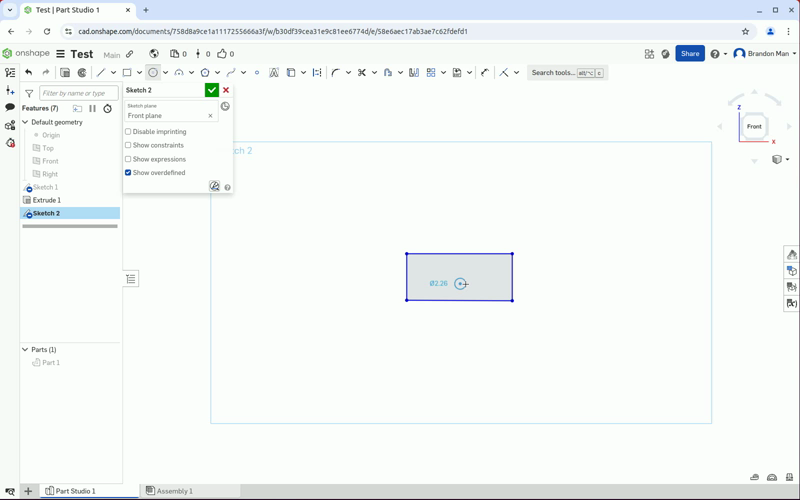
click(465, 283)
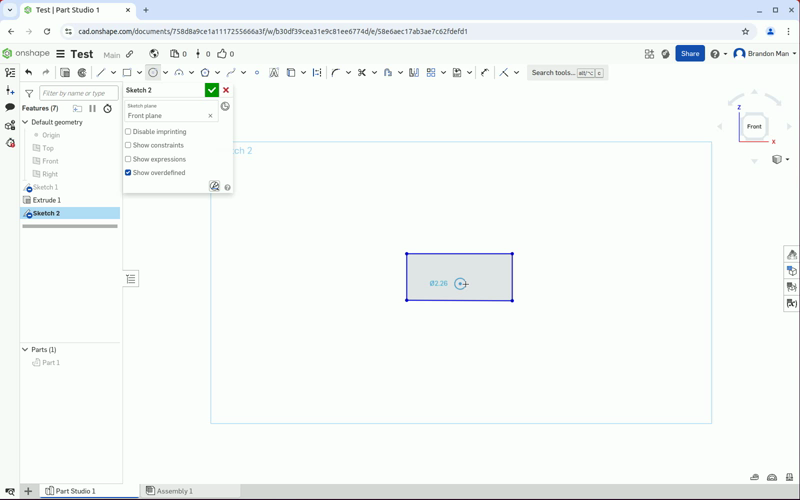
key(esc)
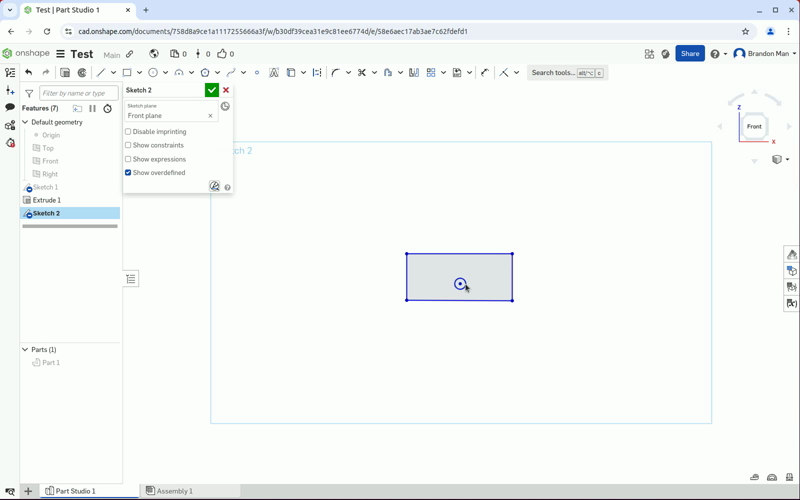
mouse_move(500, 288)
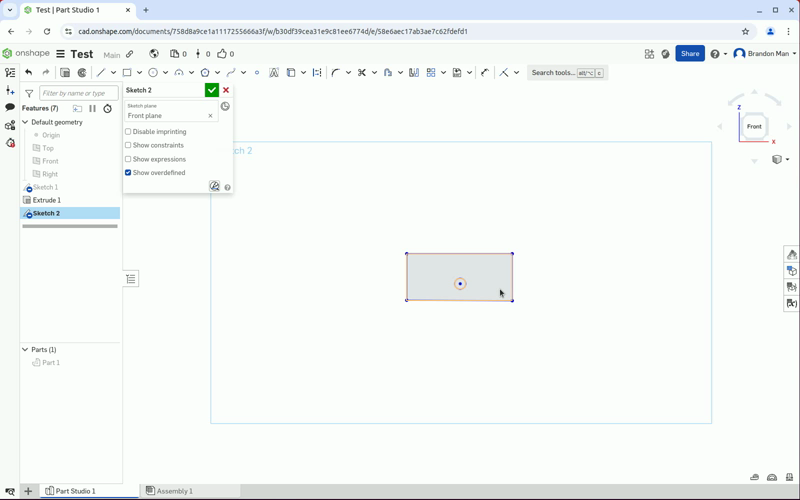
click(500, 288)
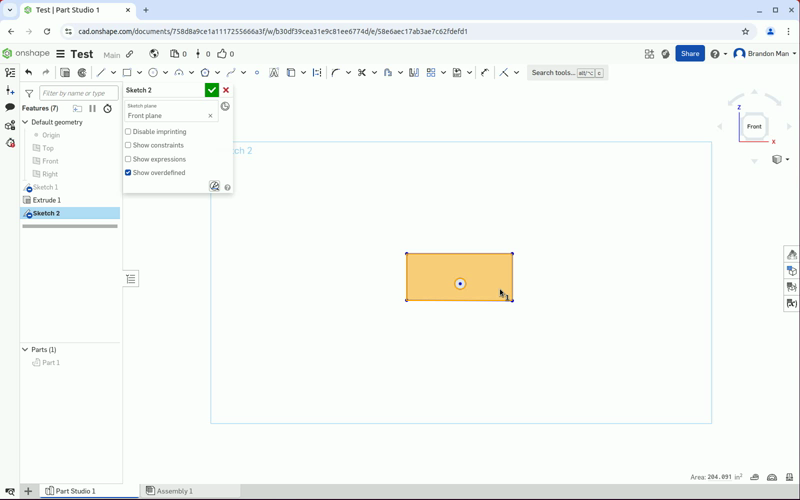
mouse_move(73, 352)
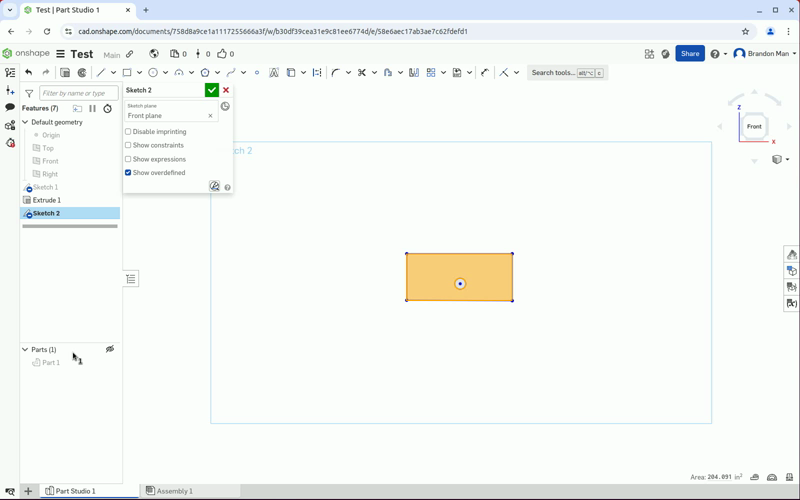
key(shift+y)
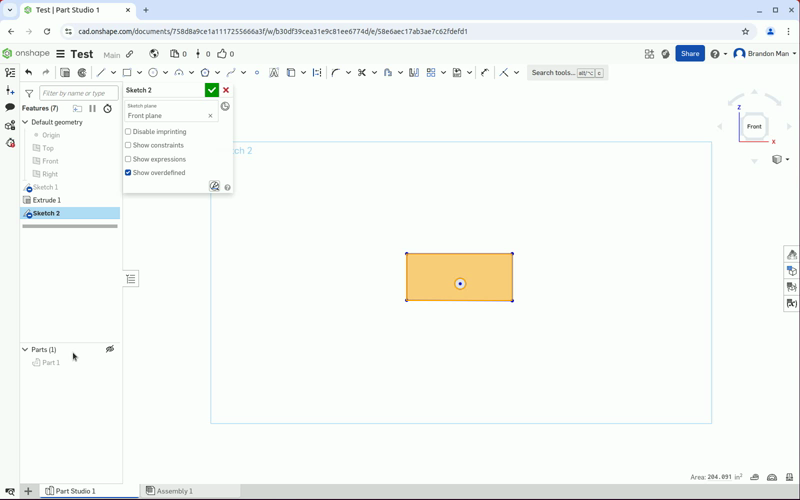
key(shift+e)
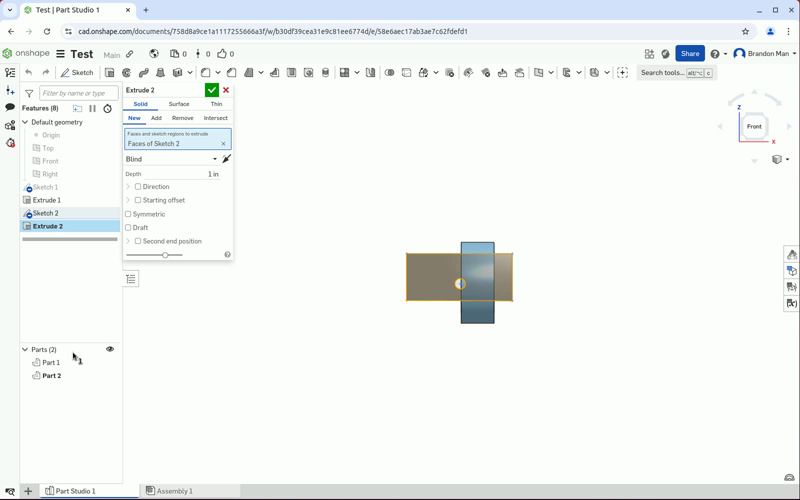
mouse_move(143, 106)
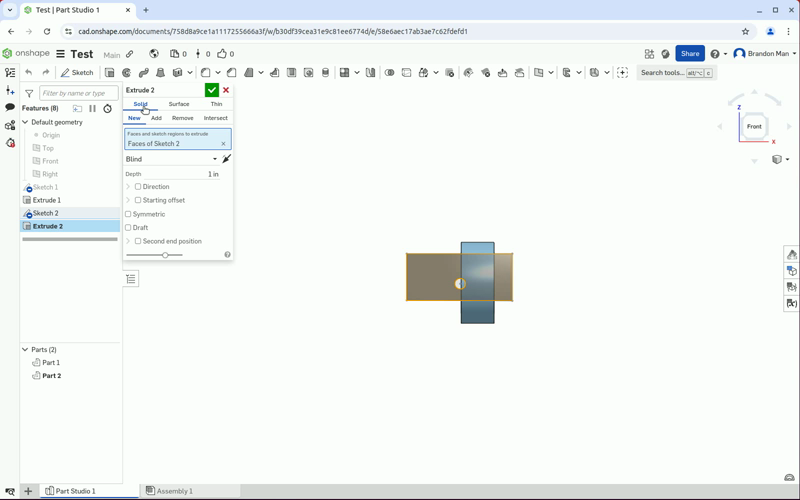
click(143, 106)
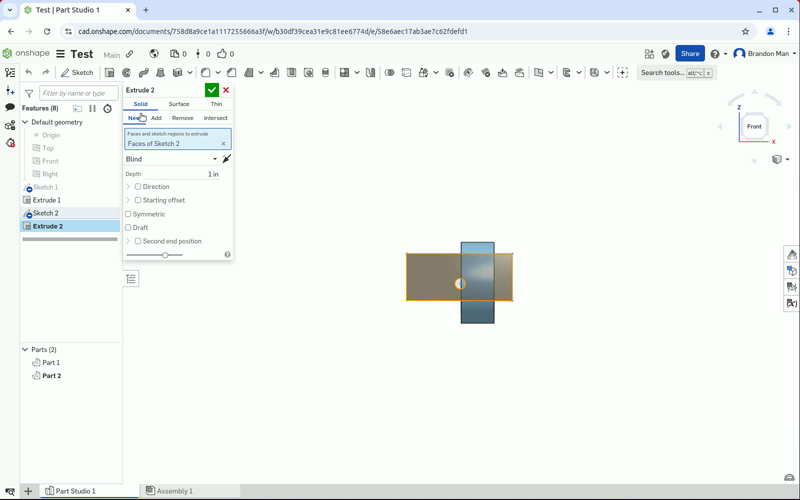
mouse_move(137, 120)
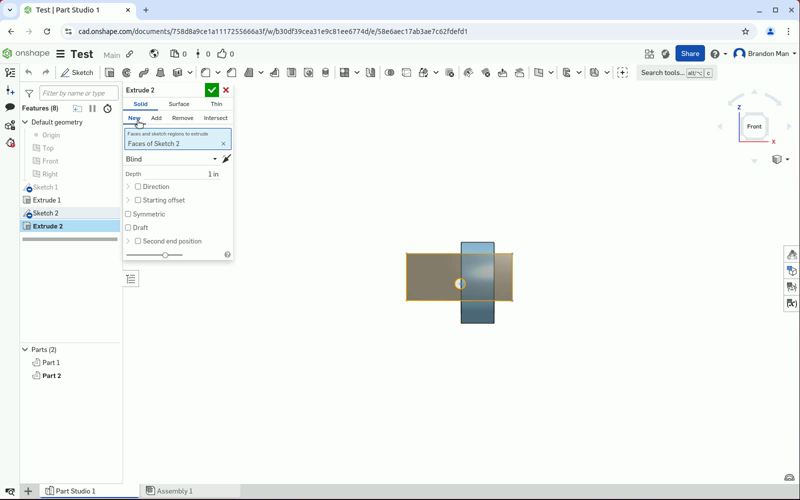
click(137, 120)
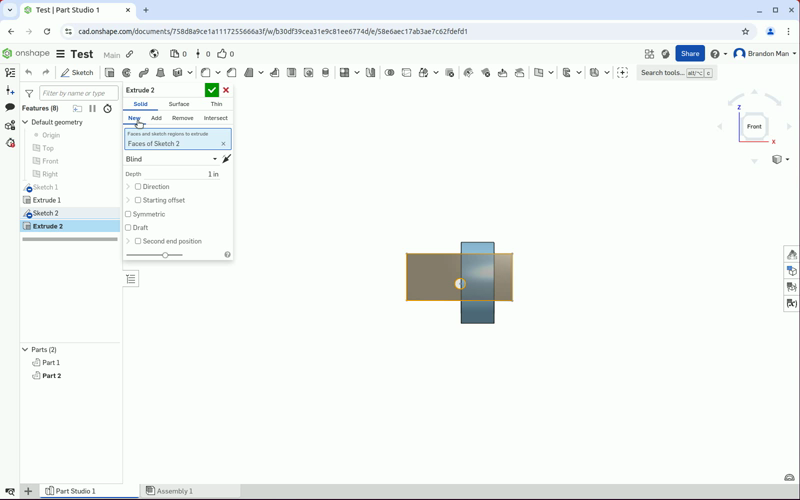
key(tab, 4)
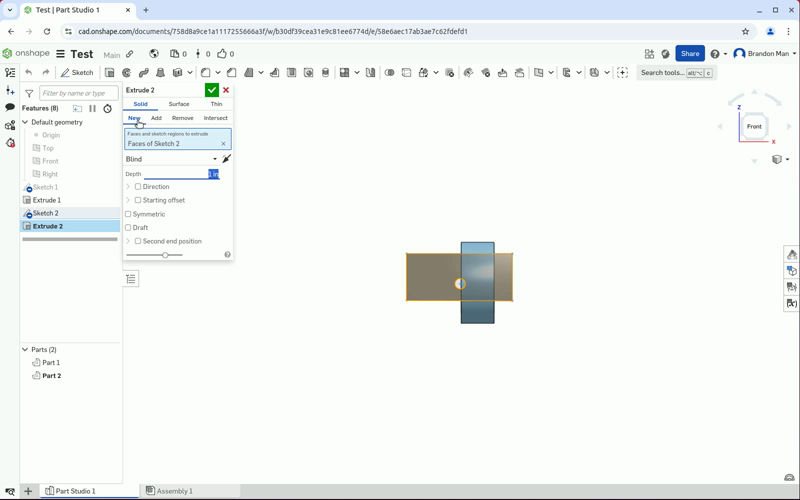
text(11.554)
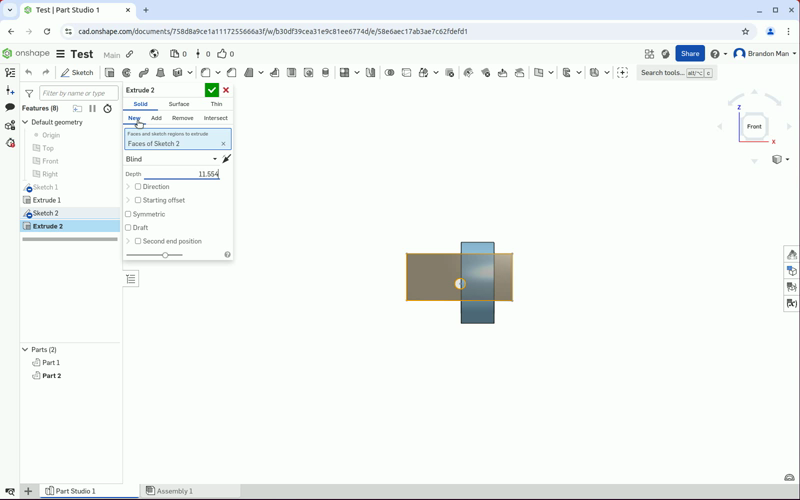
key(enter)
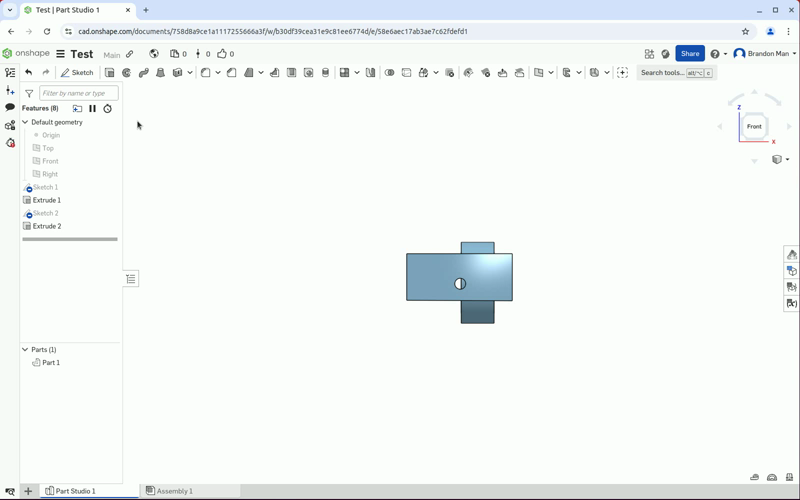
key(shift+h)
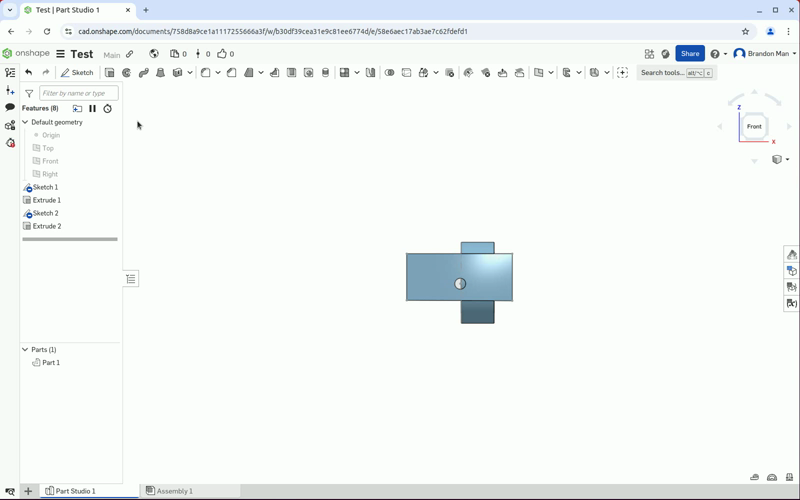
key(shift+h)
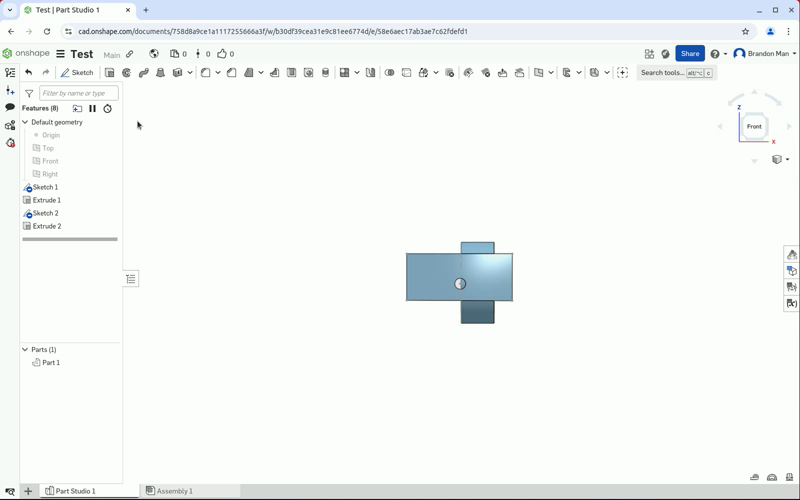
key(shift+7)
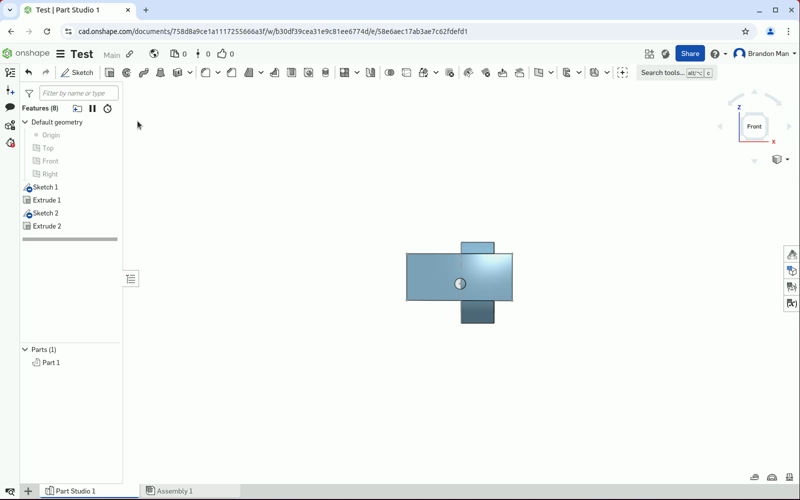
key(left, 2)
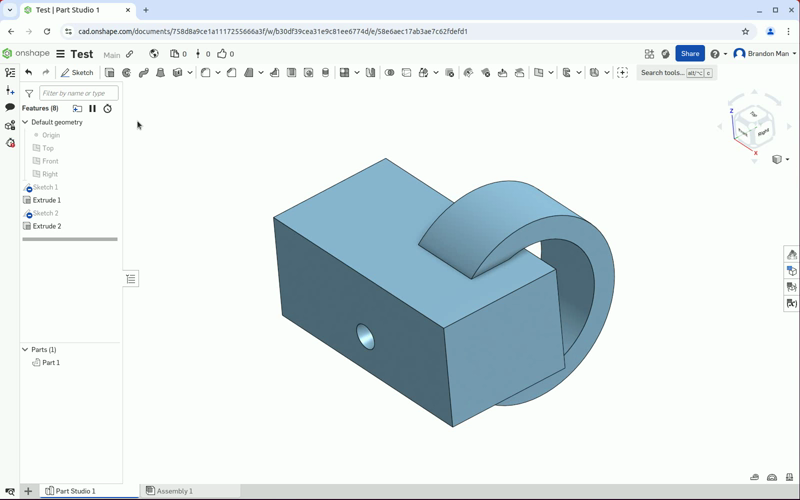
key(down, 2)
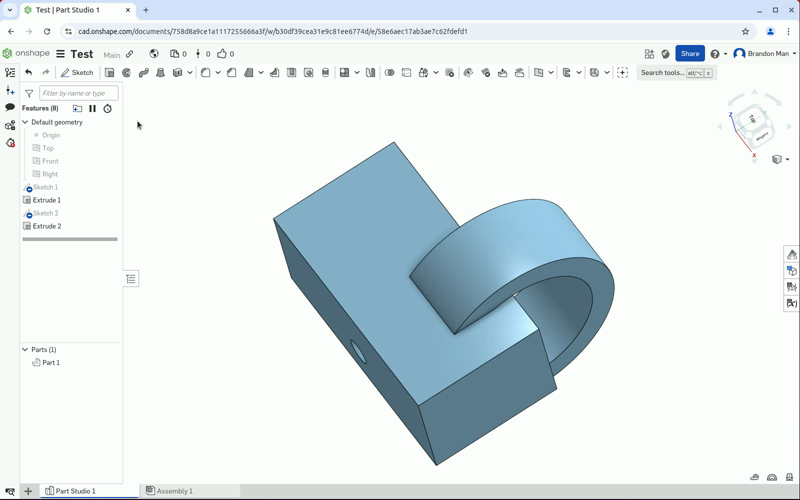
key(up, 2)
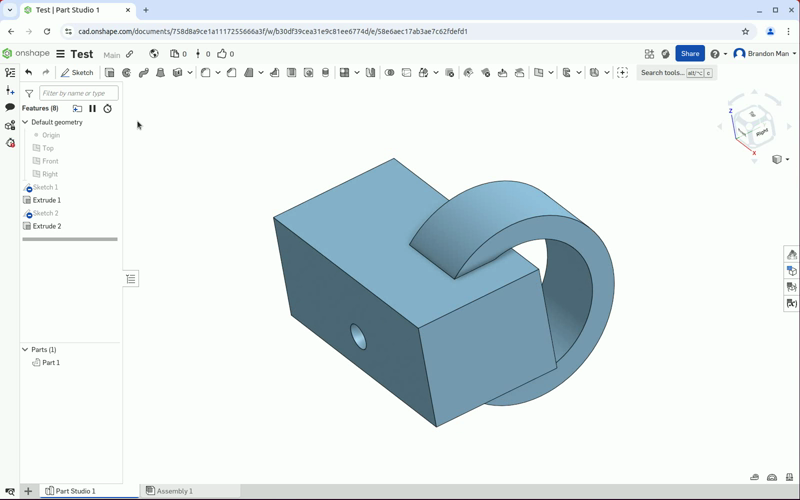
key(right, 2)
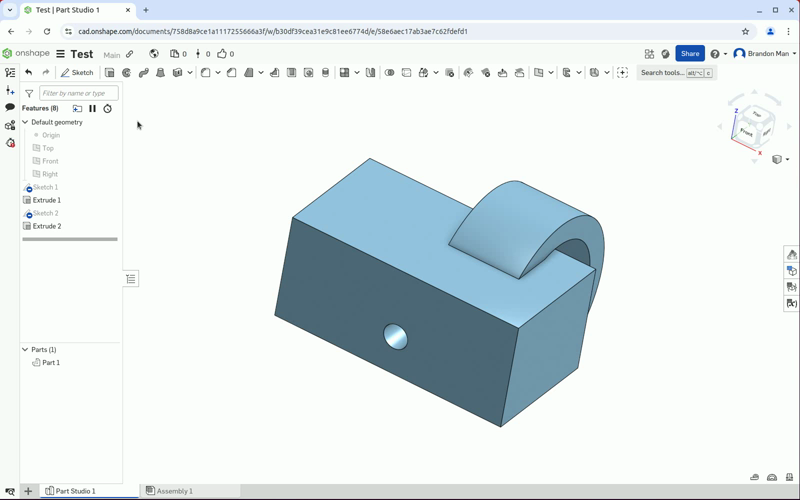
mouse_move(73, 189)
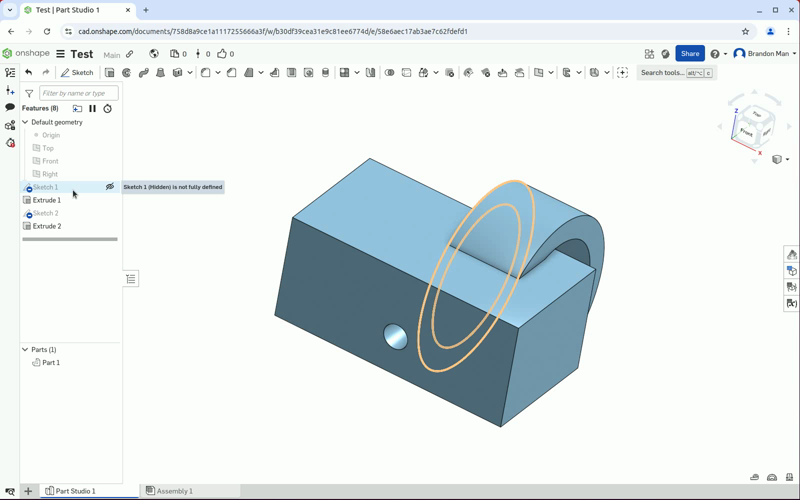
click(73, 189)